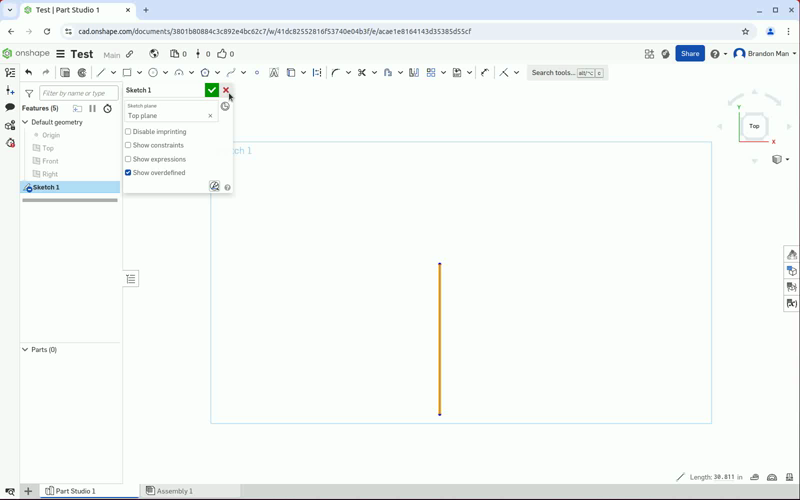
key(shift+h)
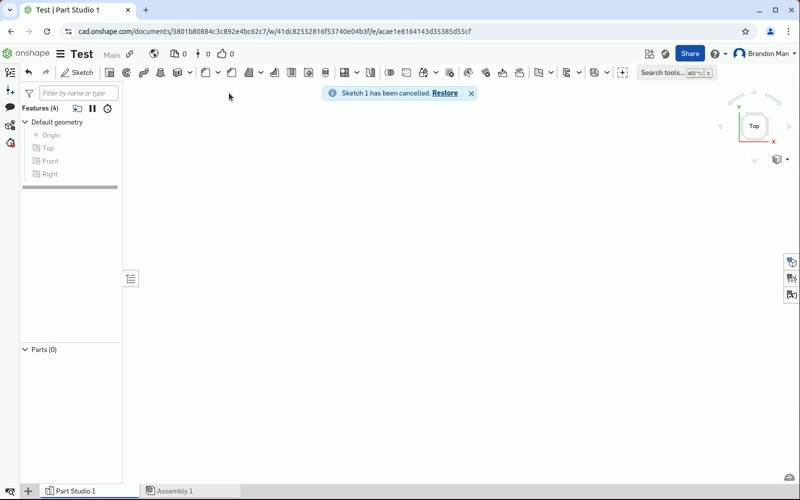
mouse_move(73, 352)
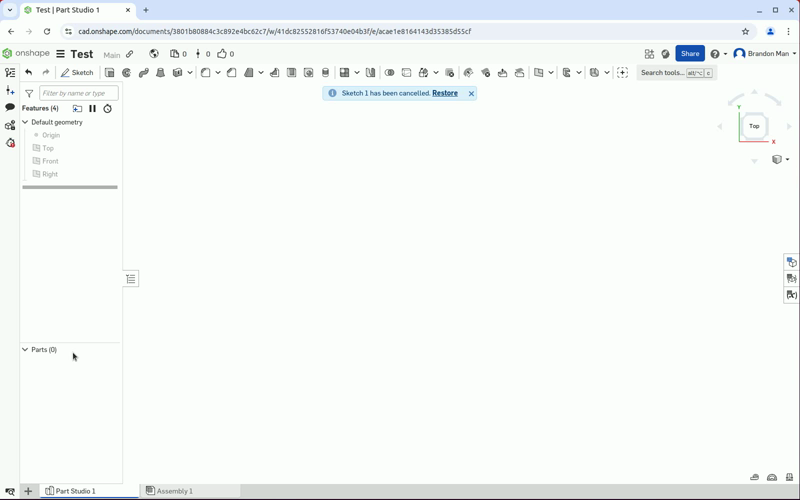
key(y)
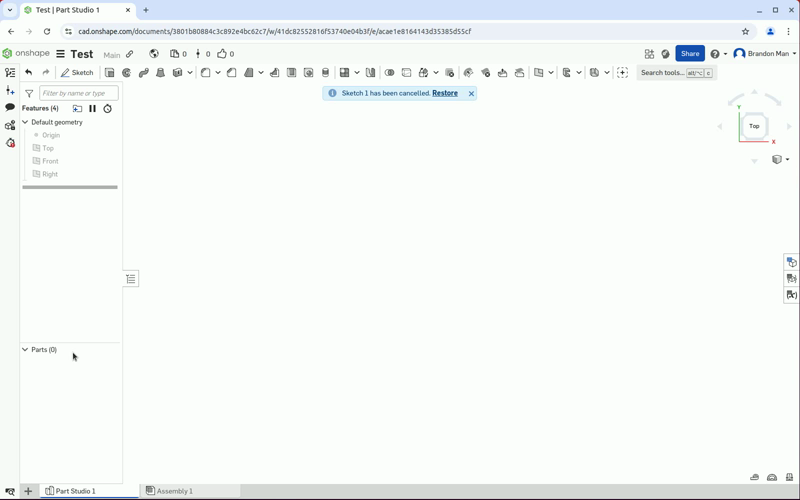
key(shift+p)
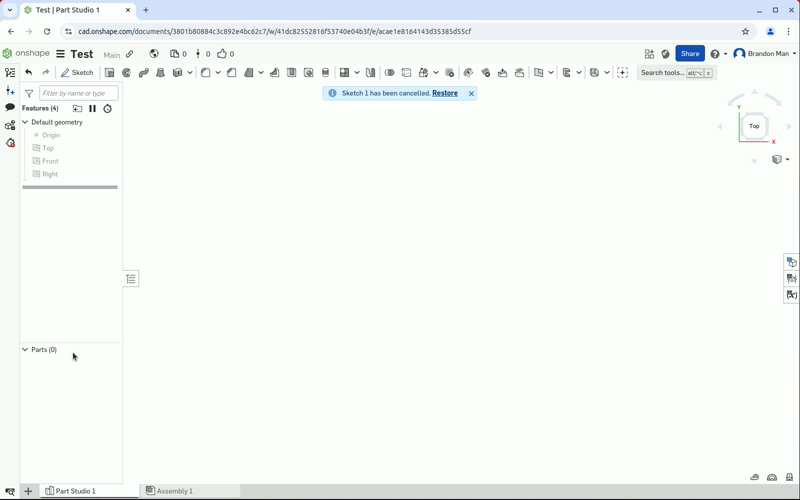
key(space)
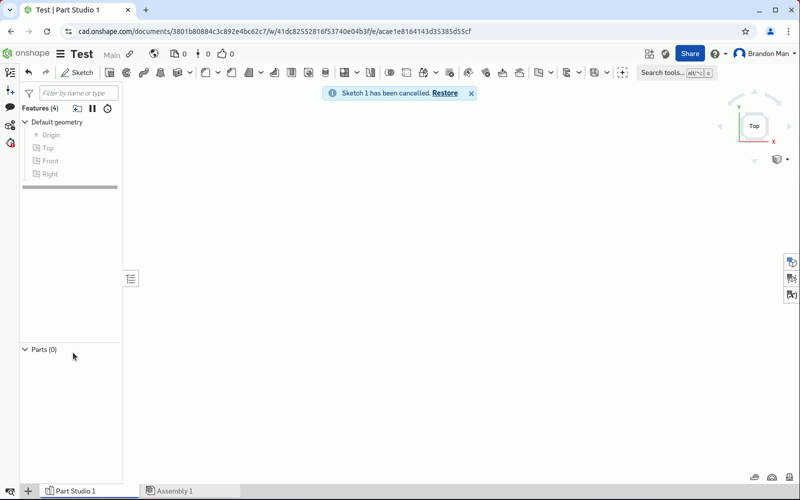
key_down(shift)
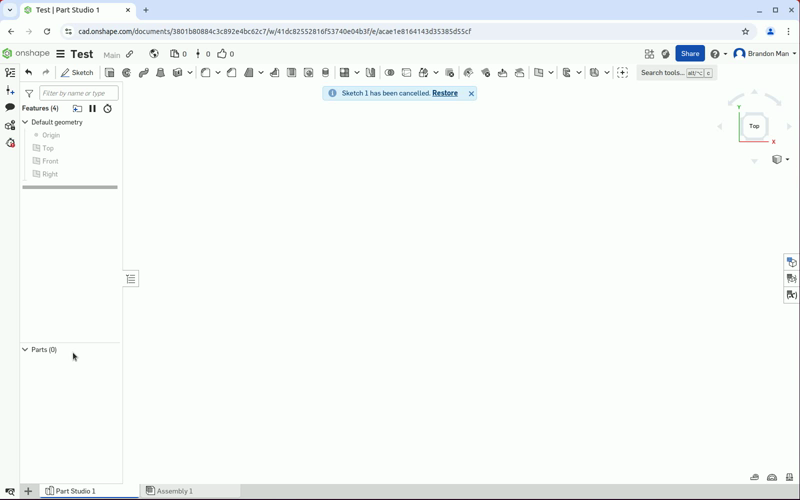
key(up)
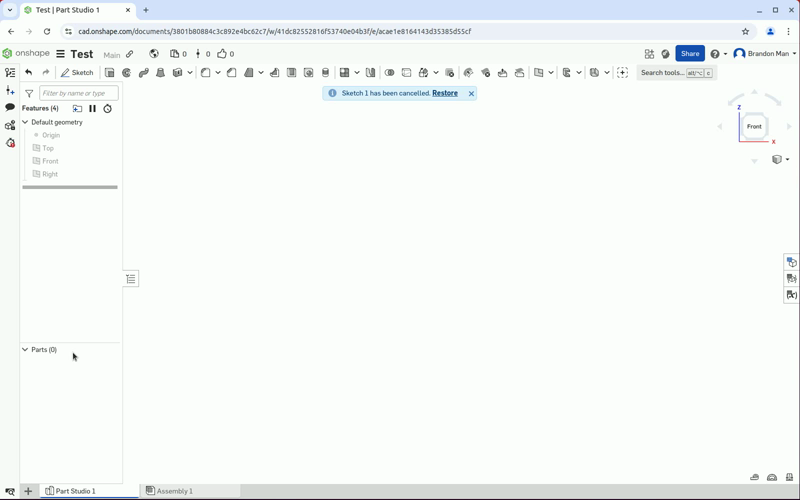
key_up(shift)
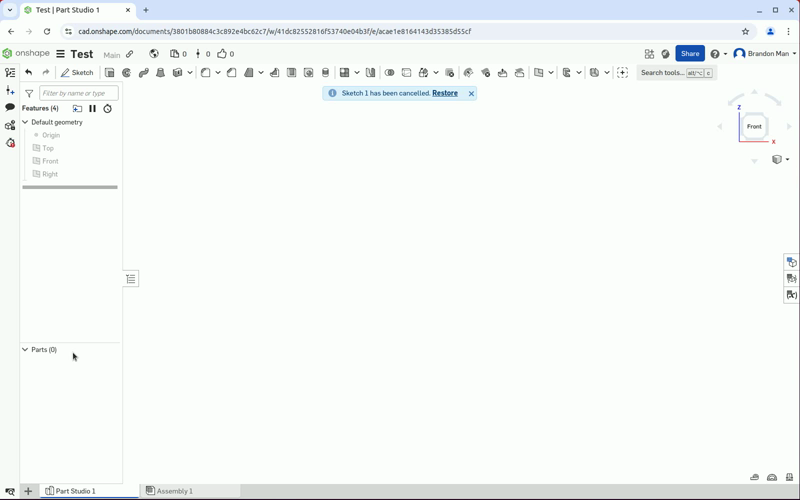
mouse_move(73, 352)
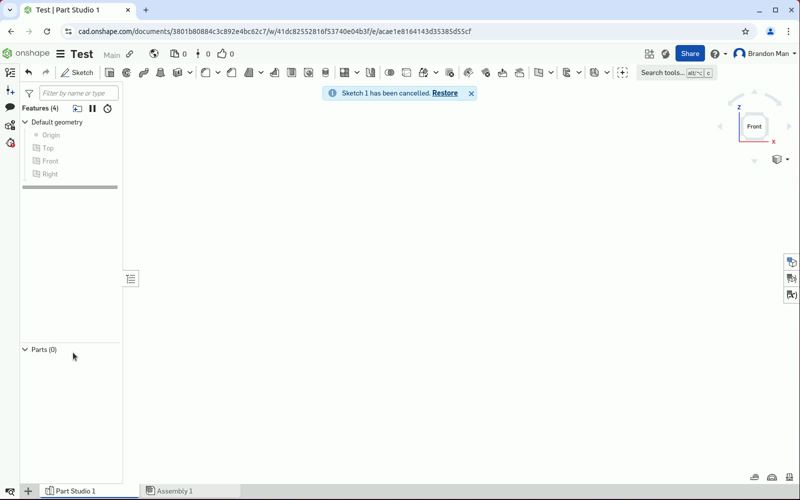
key(shift+y)
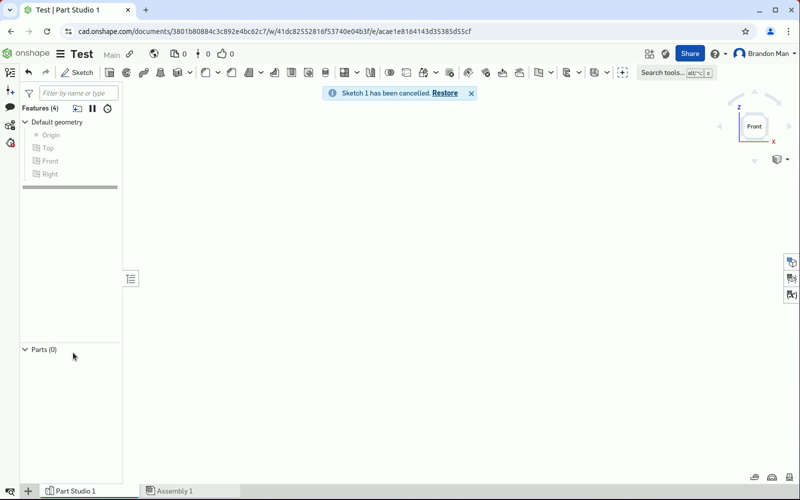
key(shift+s)
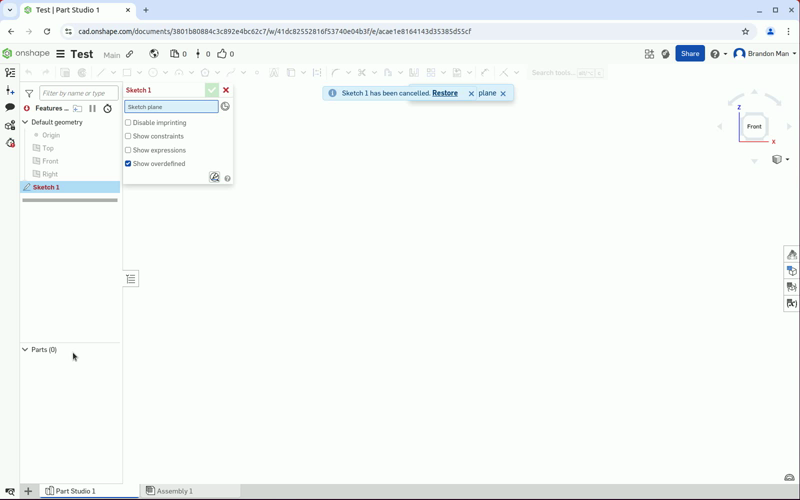
mouse_move(73, 163)
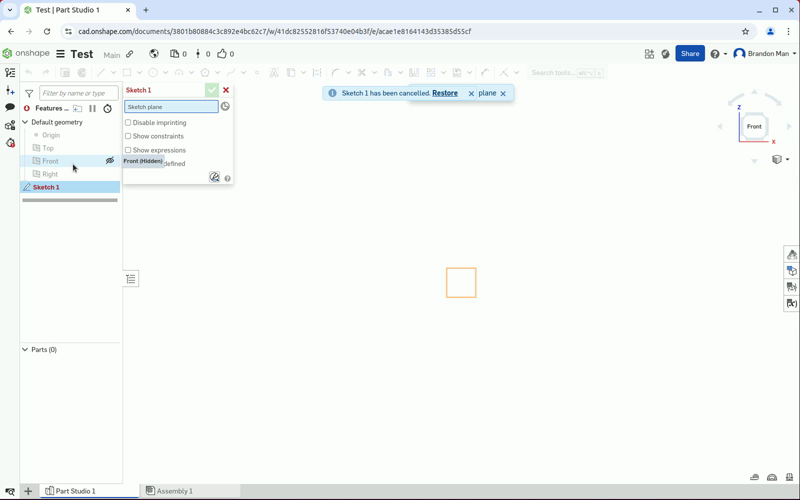
click(73, 163)
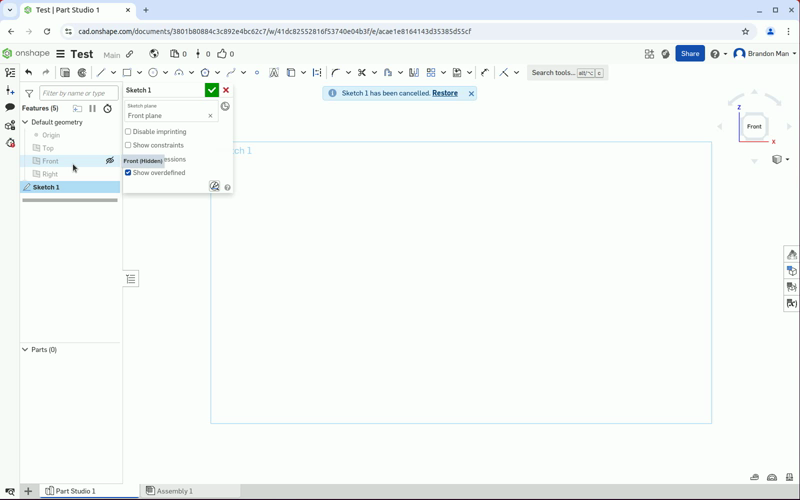
mouse_move(73, 352)
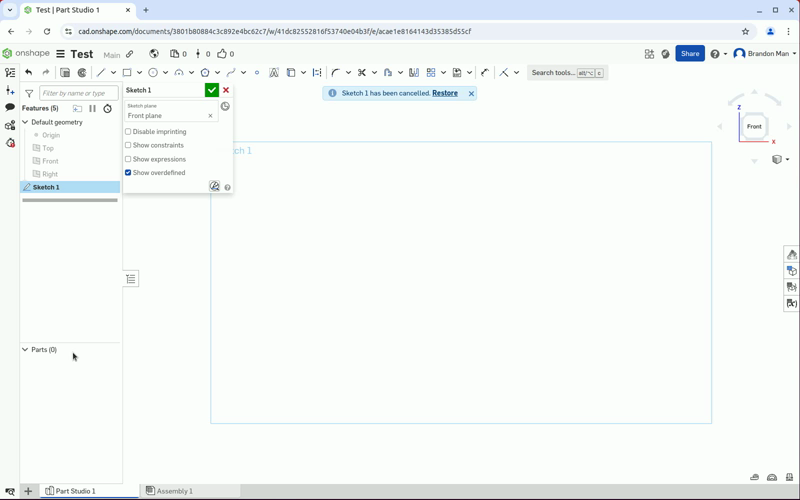
key(y)
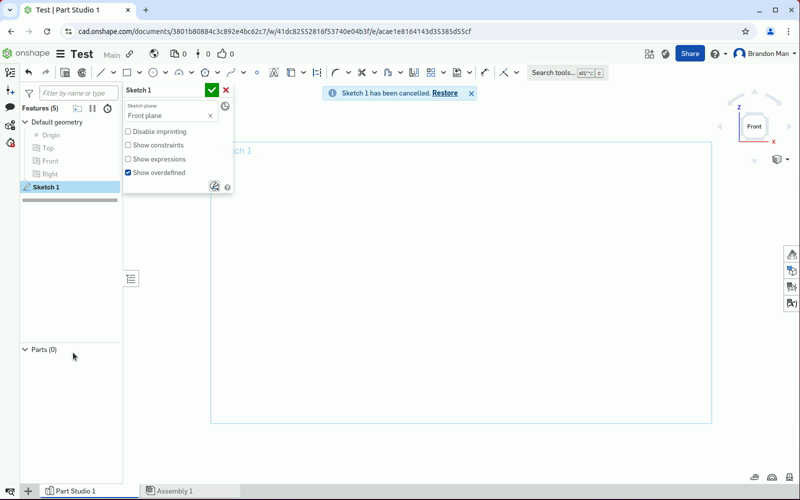
key(l)
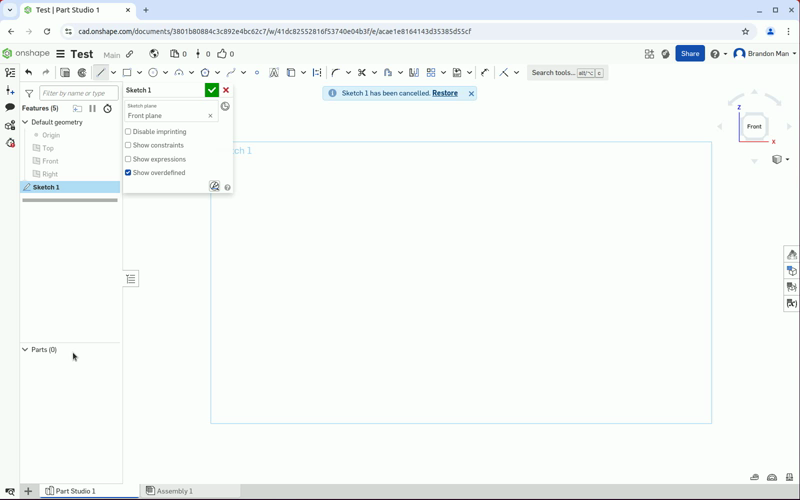
key_down(shift)
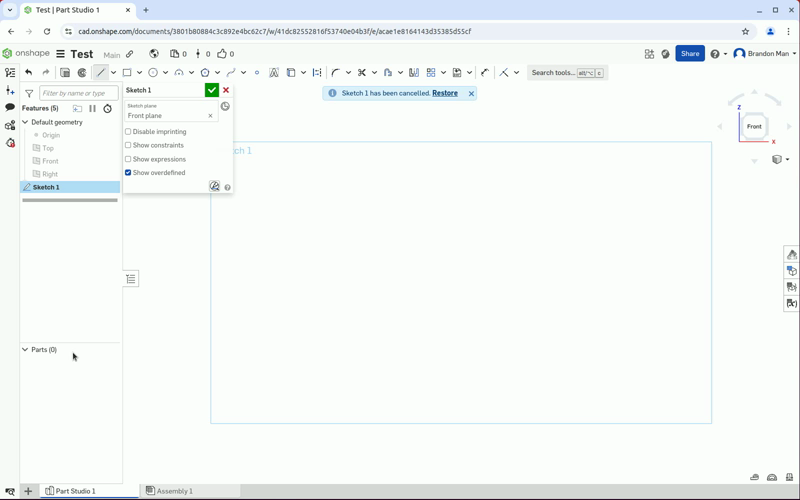
mouse_move(498, 227)
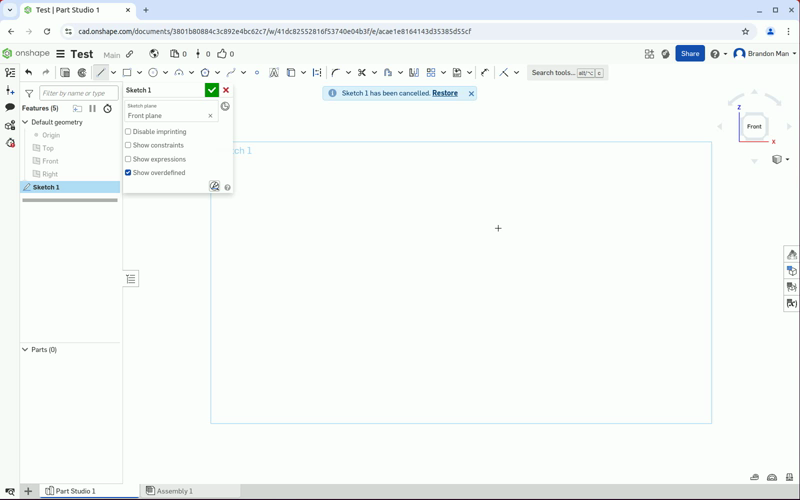
click(498, 227)
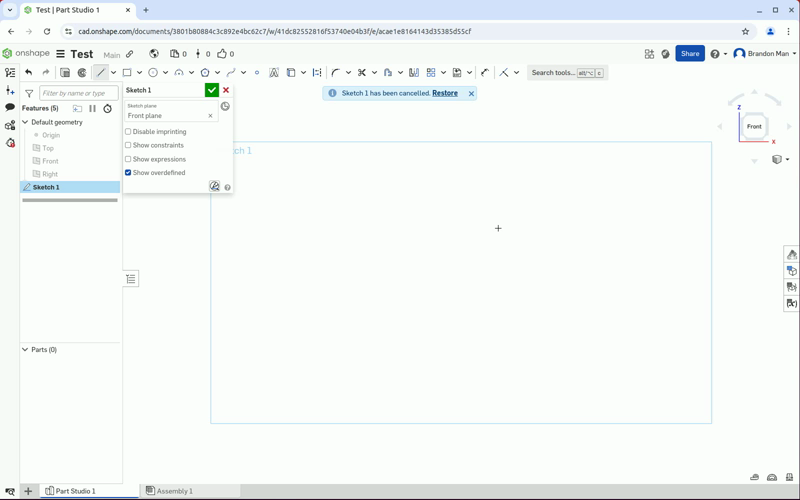
key_up(shift)
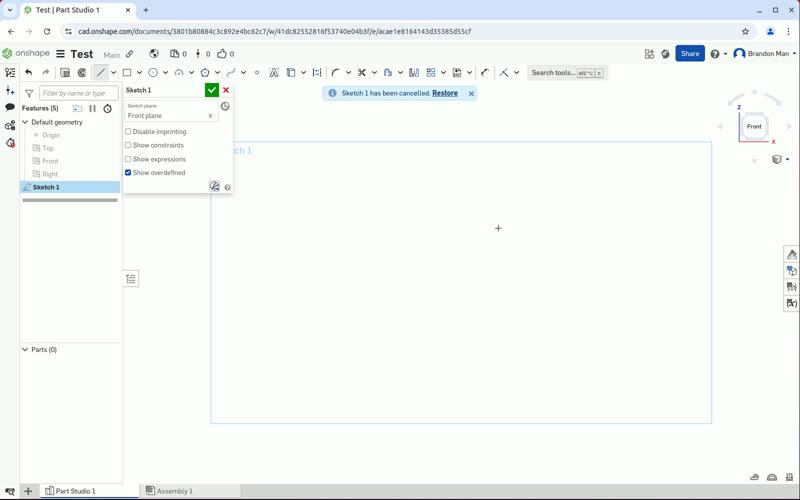
key_down(shift)
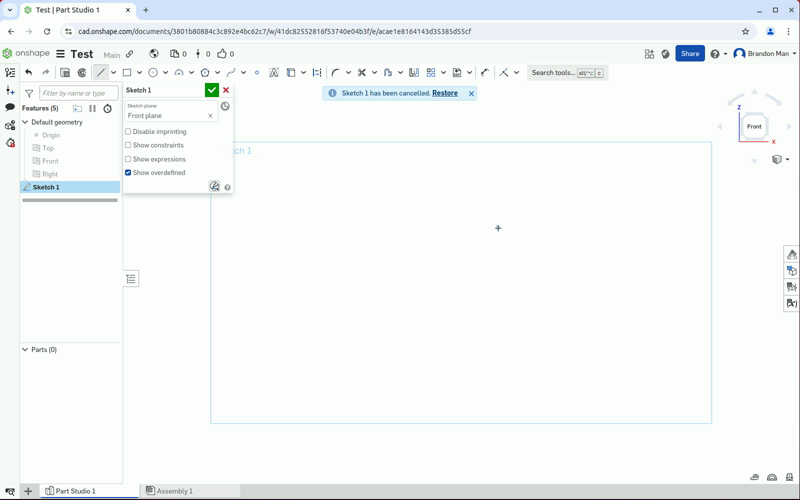
mouse_move(528, 227)
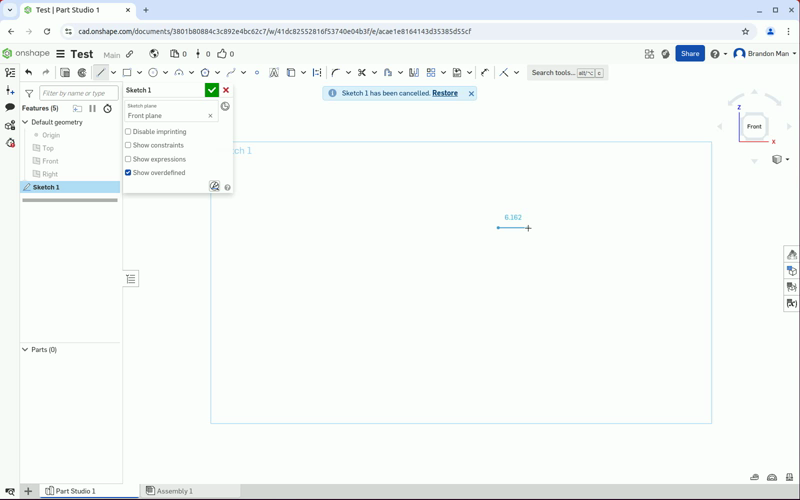
mouse_move(556, 227)
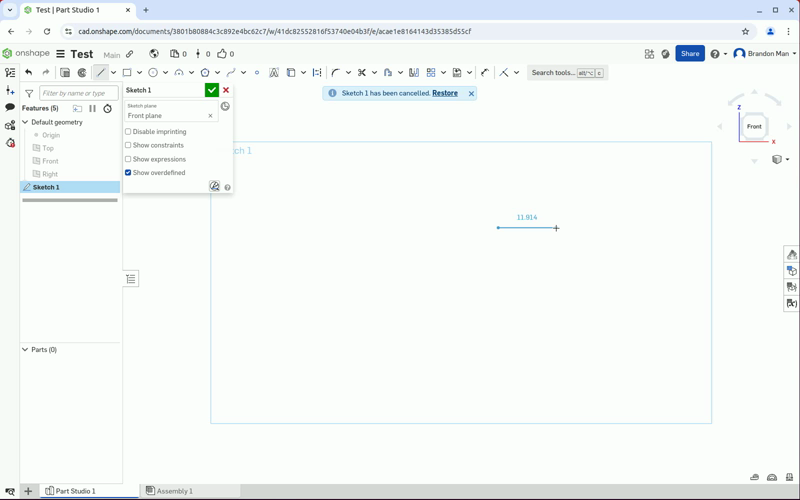
click(556, 227)
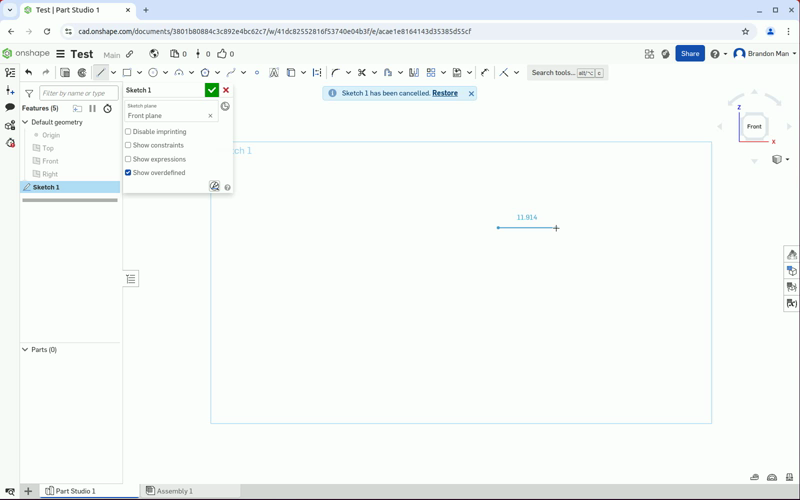
key_up(shift)
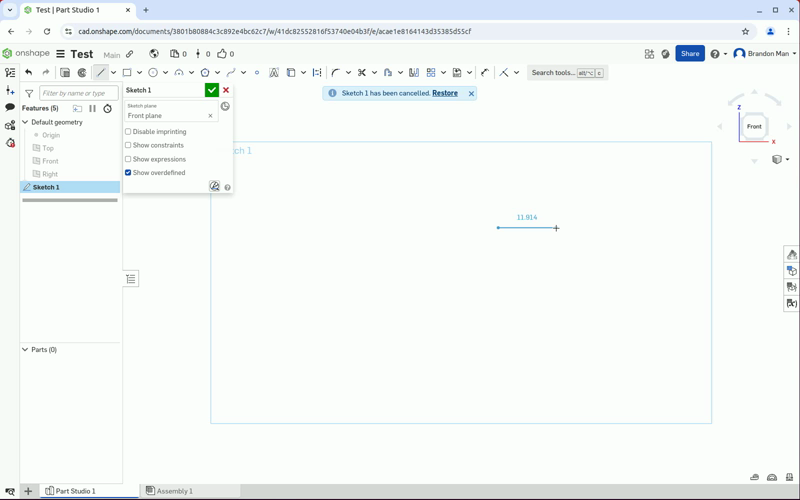
key_down(shift)
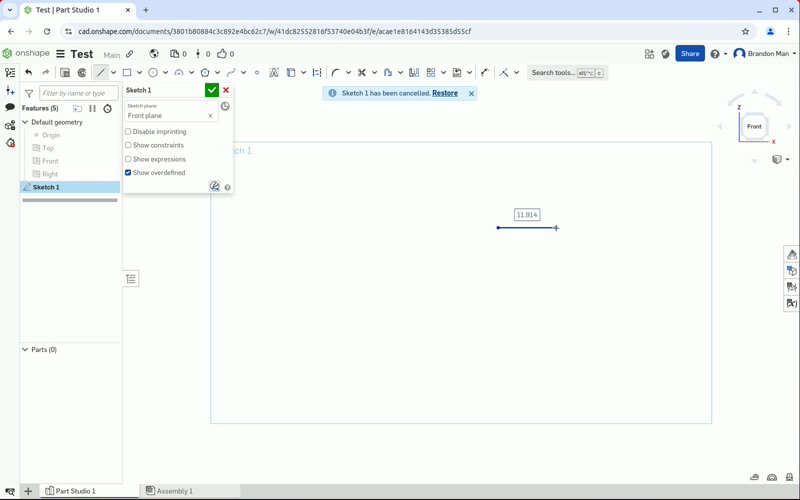
mouse_move(586, 227)
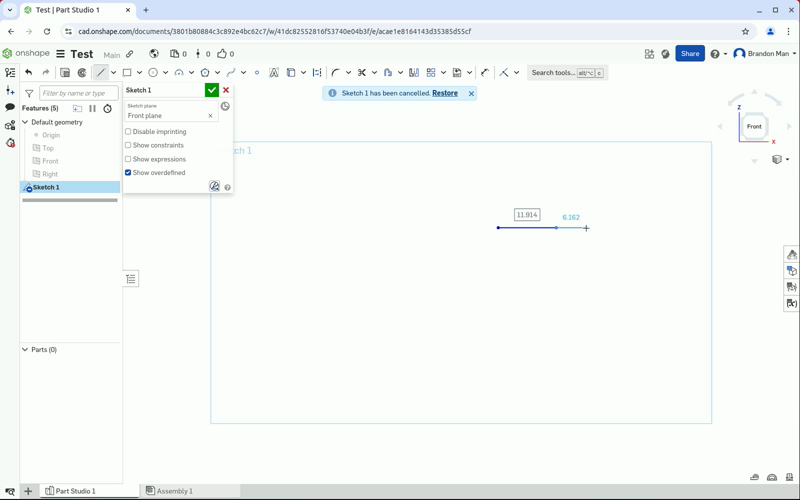
mouse_move(556, 169)
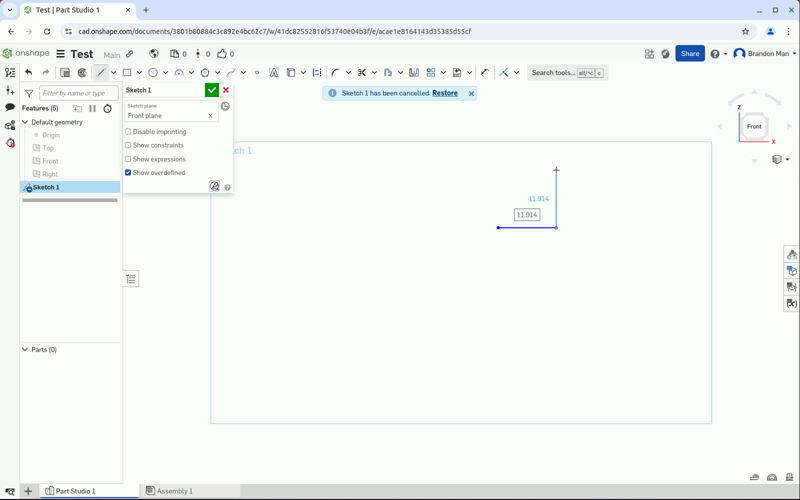
click(556, 169)
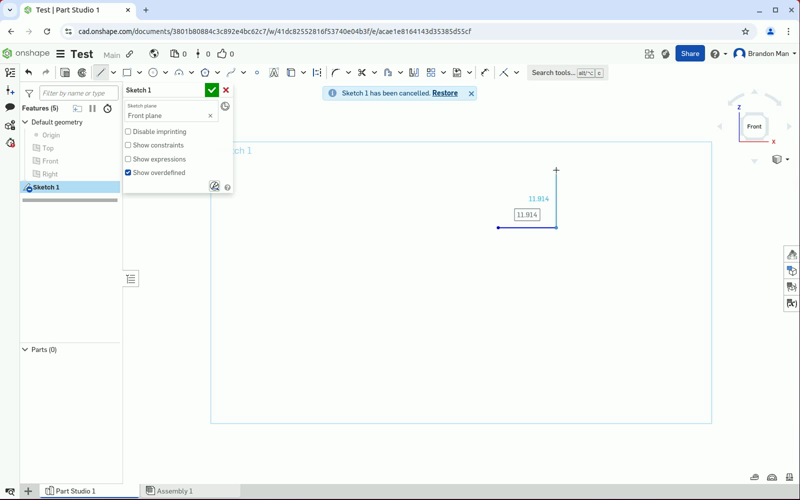
key_up(shift)
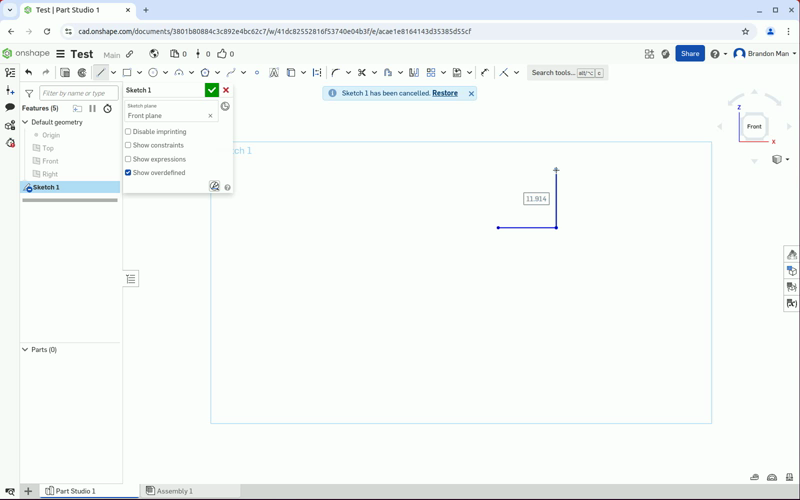
key_down(shift)
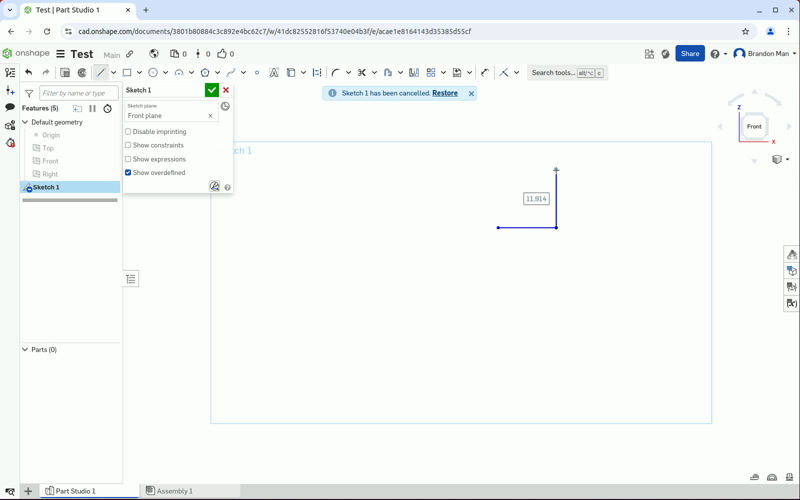
mouse_move(586, 169)
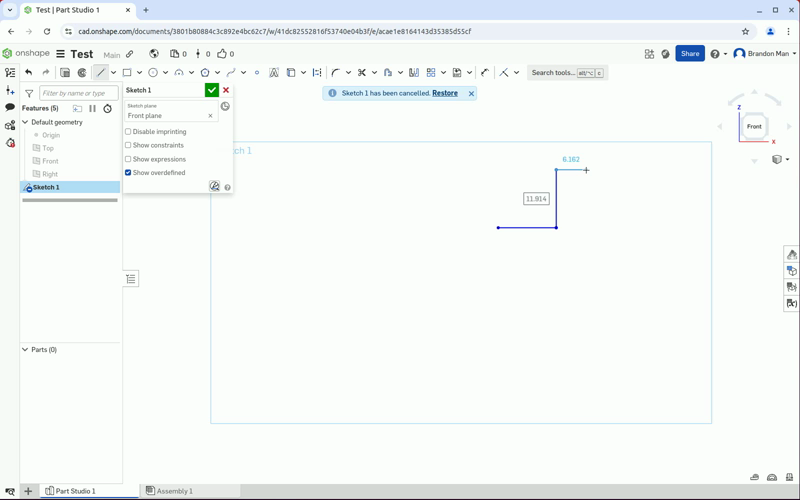
mouse_move(498, 169)
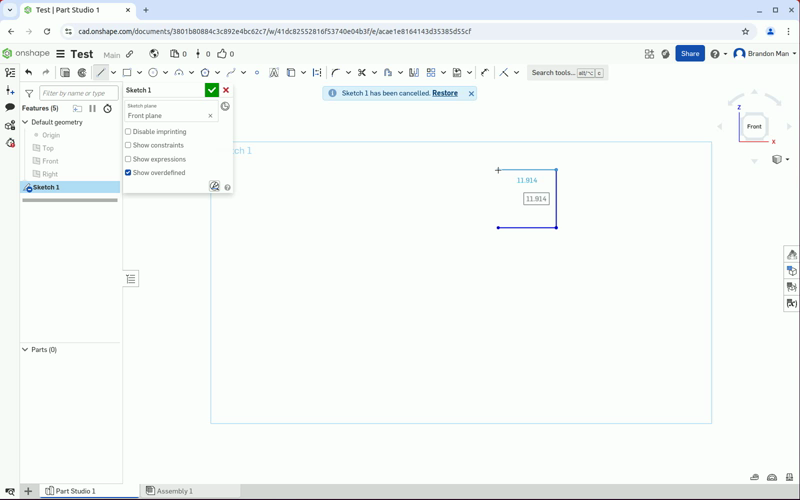
click(498, 169)
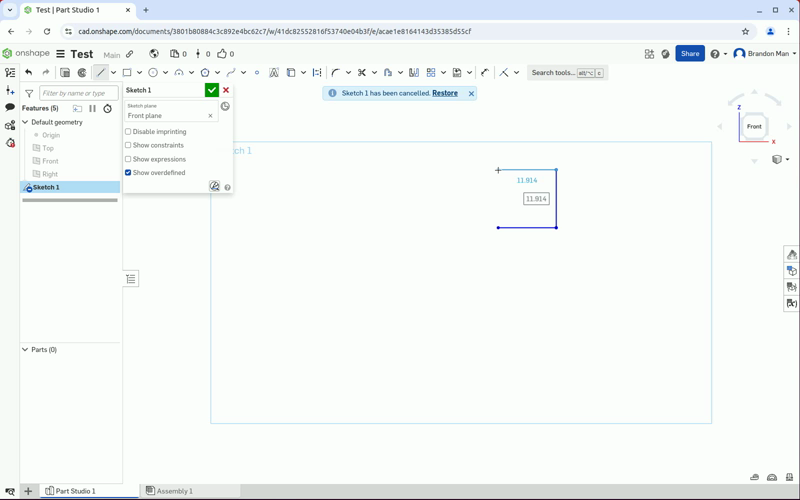
key_up(shift)
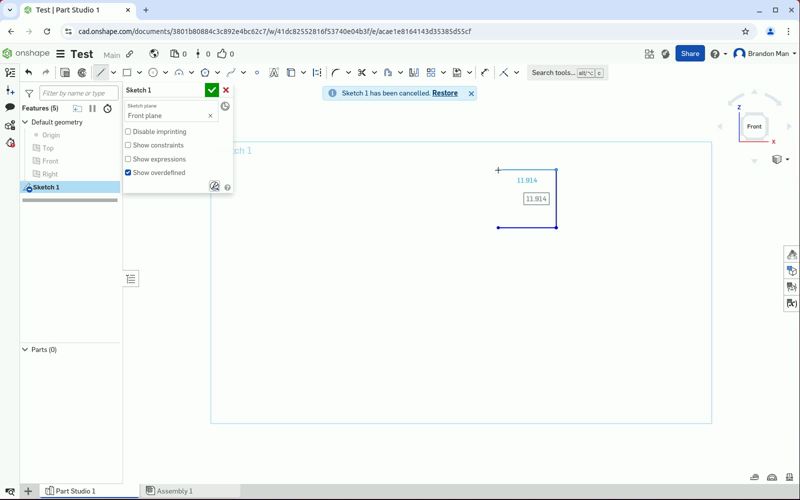
mouse_move(528, 169)
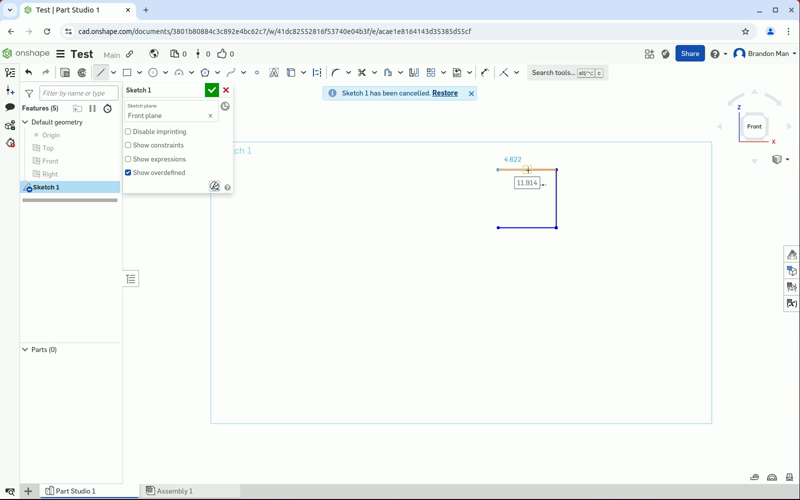
key_down(shift)
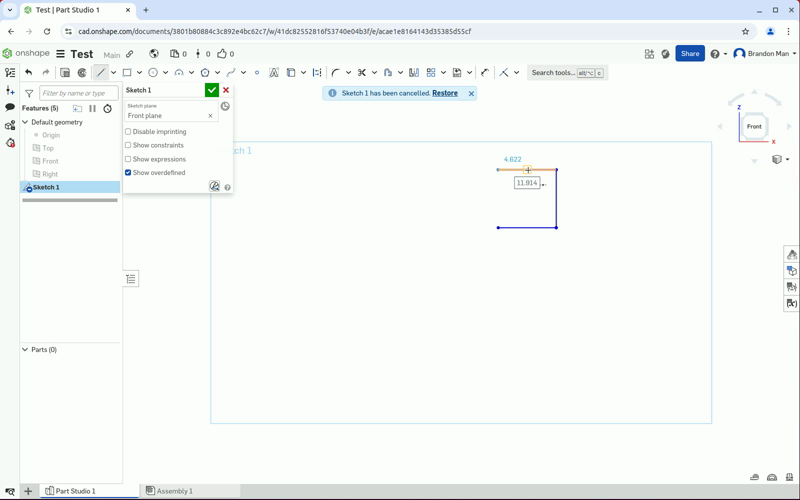
mouse_move(498, 227)
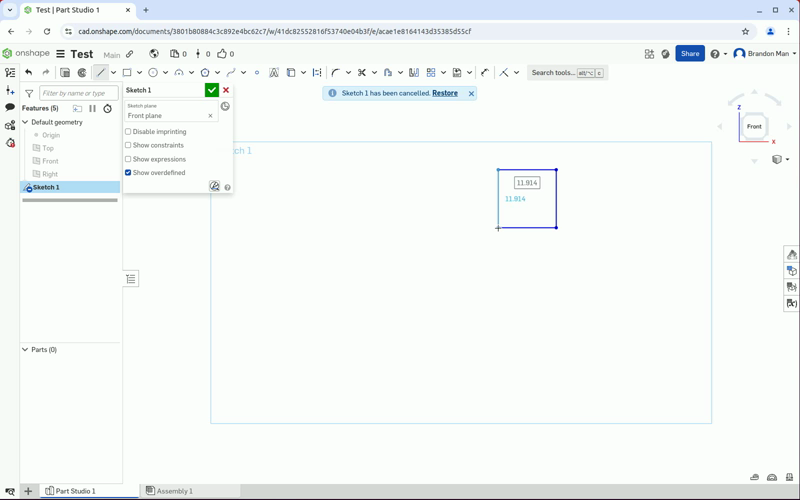
key_up(shift)
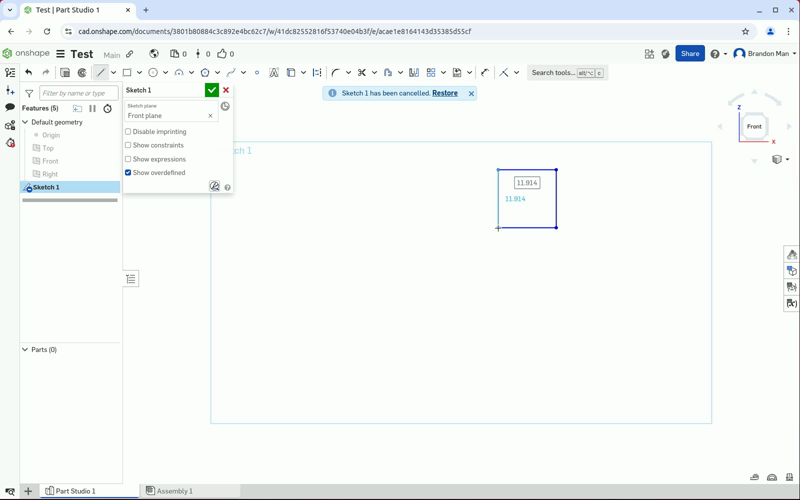
click(498, 227)
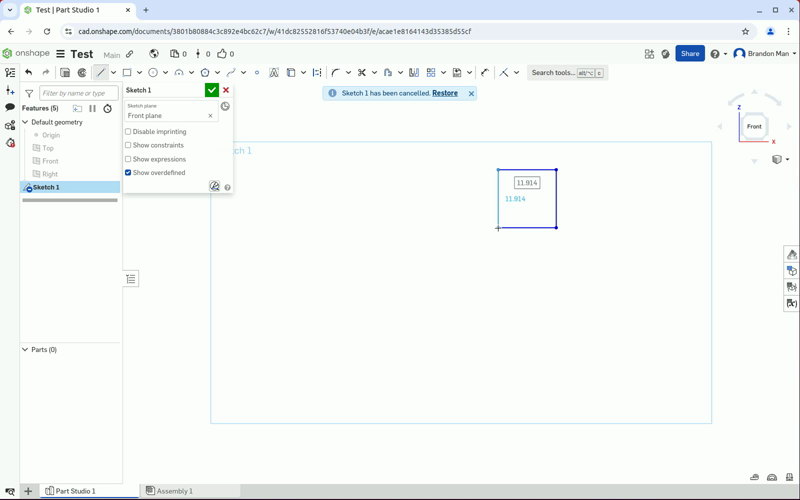
key(esc)
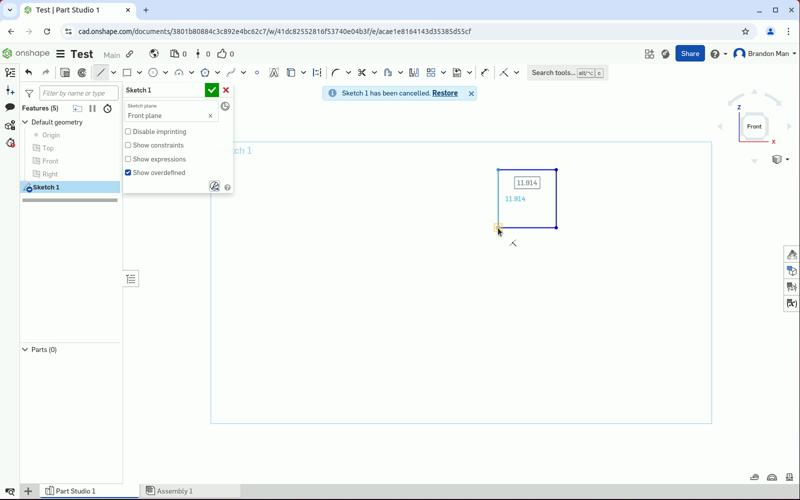
mouse_move(501, 192)
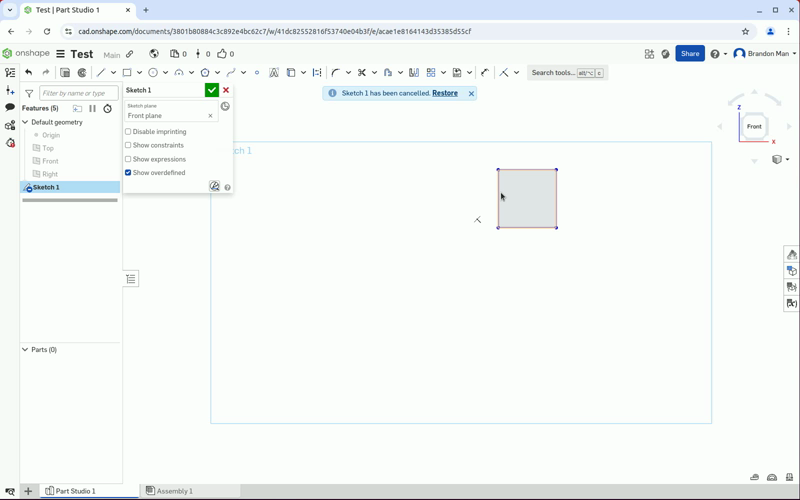
click(501, 192)
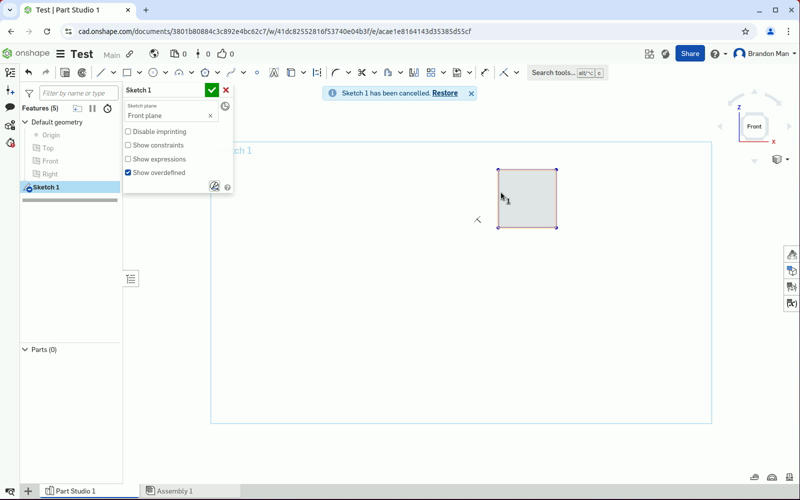
mouse_move(73, 352)
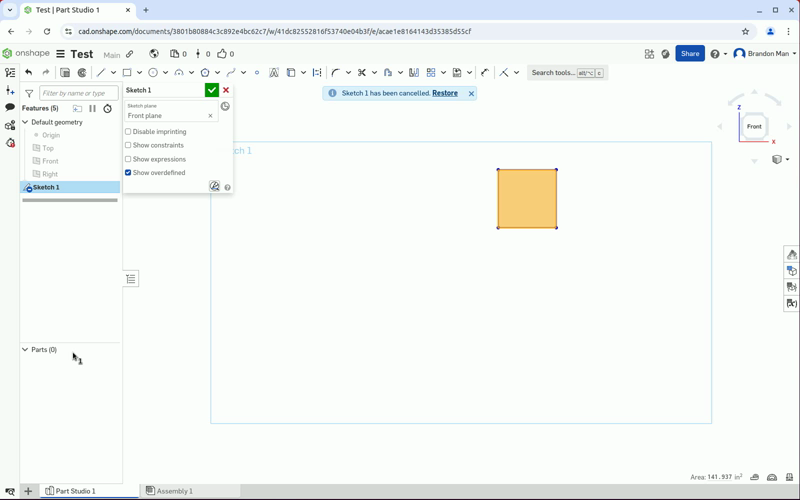
key(shift+y)
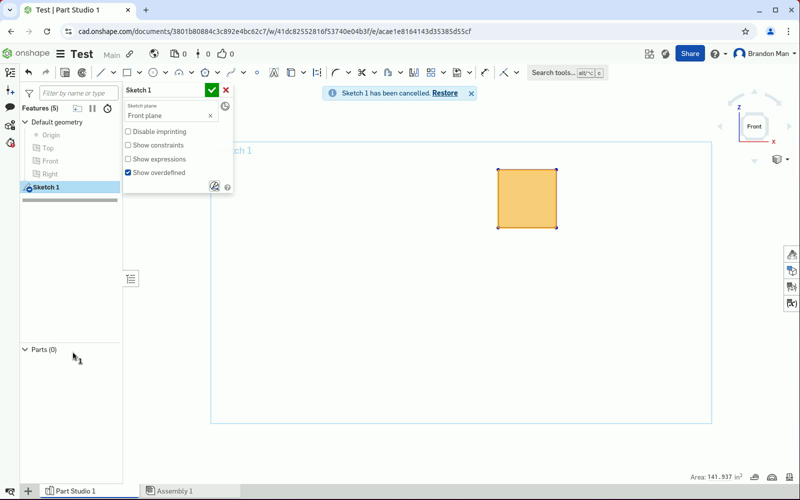
key(shift+e)
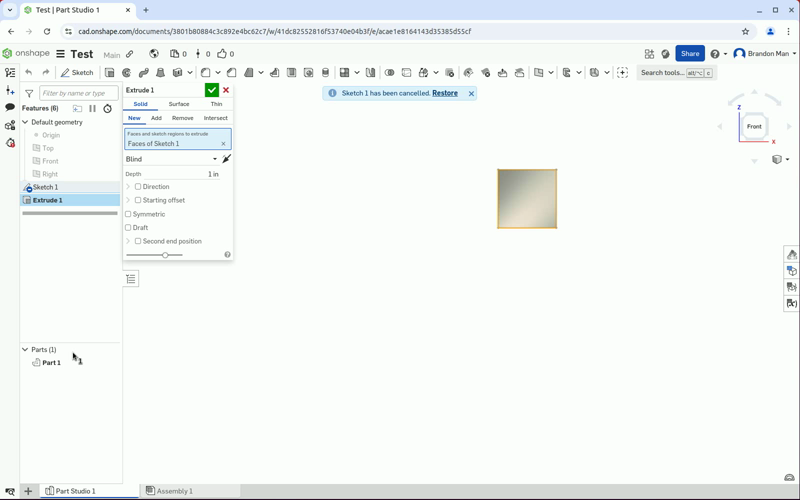
mouse_move(143, 106)
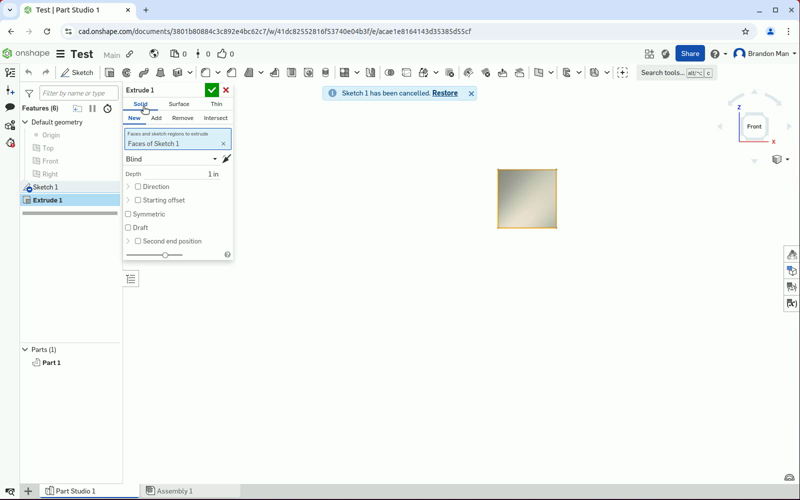
click(143, 106)
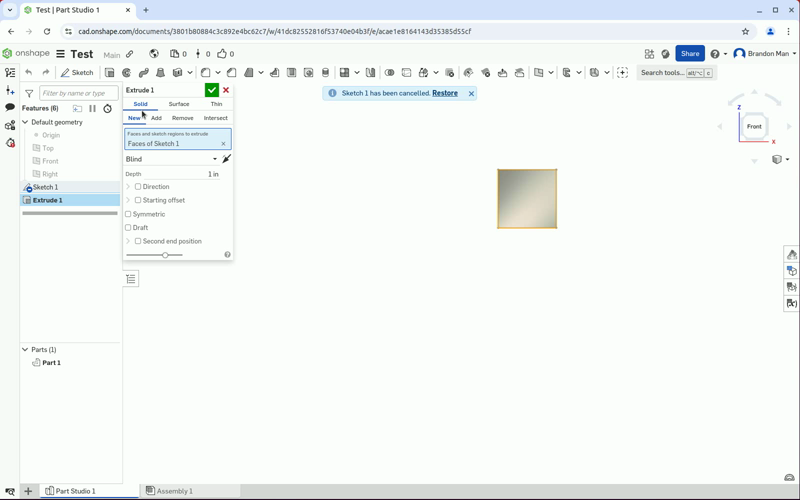
mouse_move(137, 120)
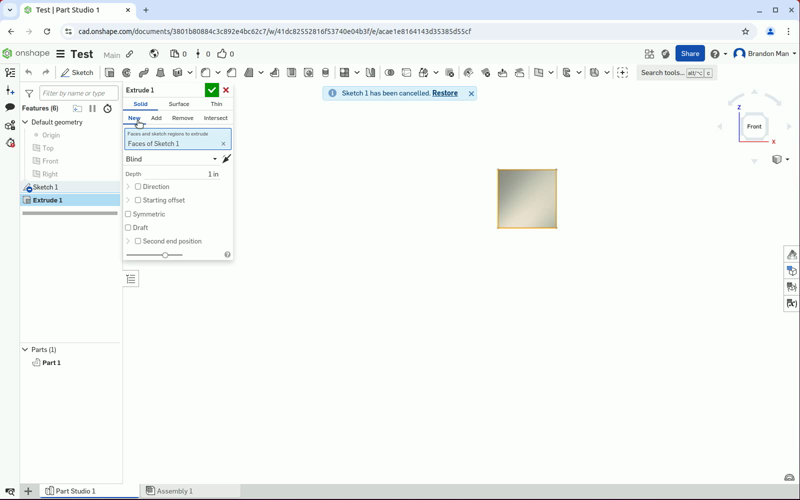
click(137, 120)
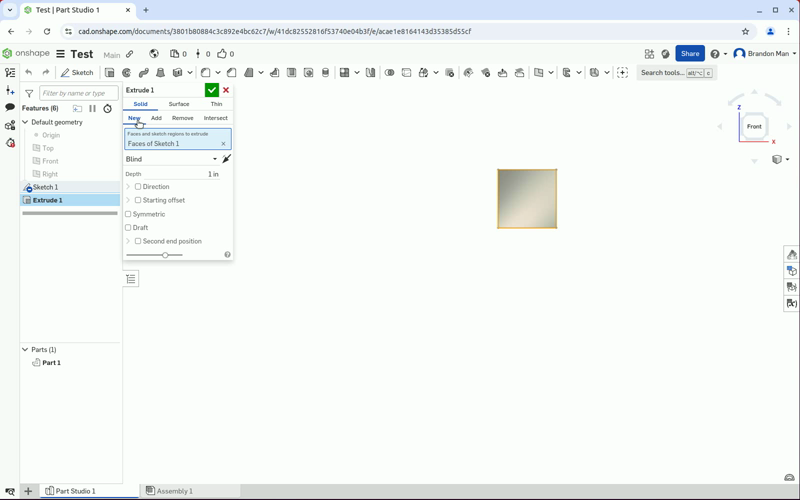
key(tab, 4)
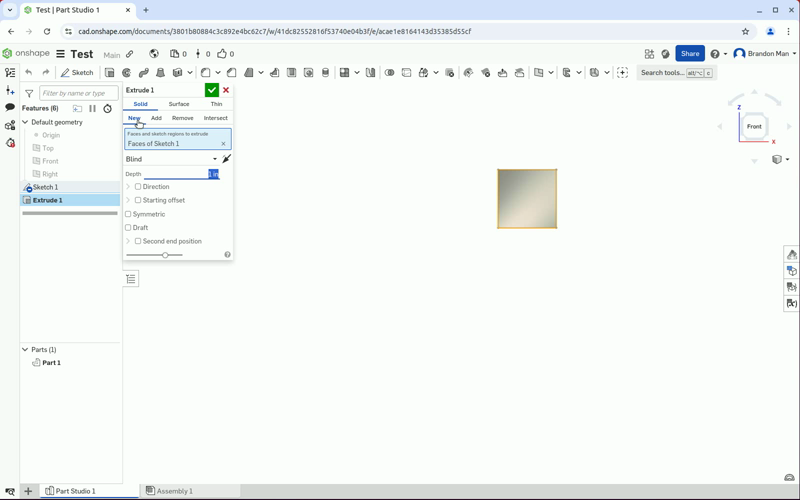
text(3.611)
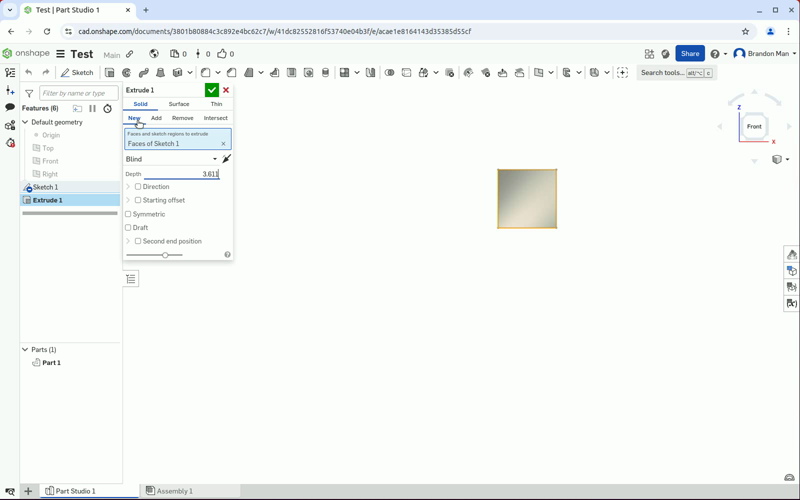
key(enter)
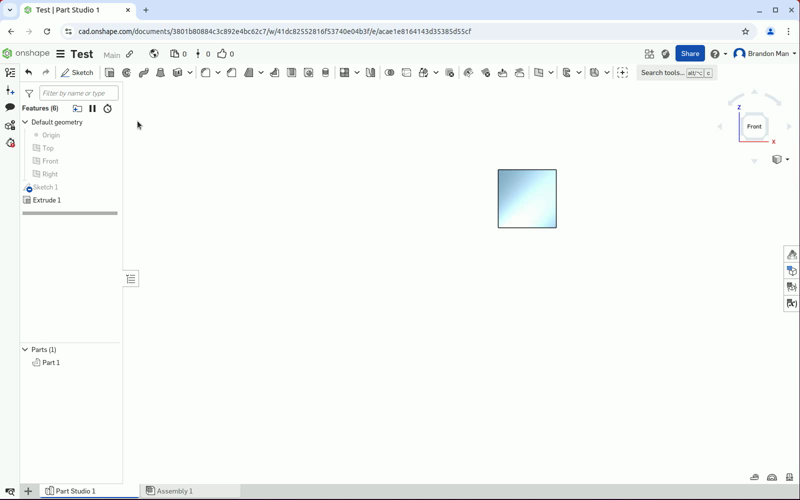
key(shift+h)
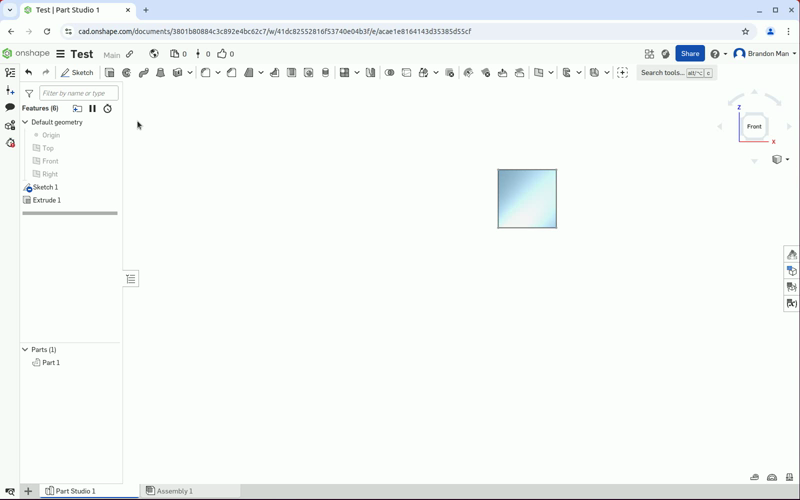
key(shift+h)
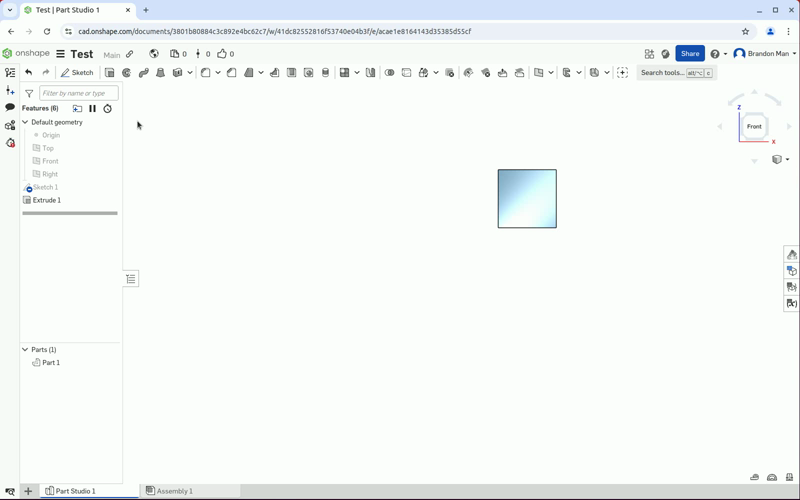
mouse_move(73, 189)
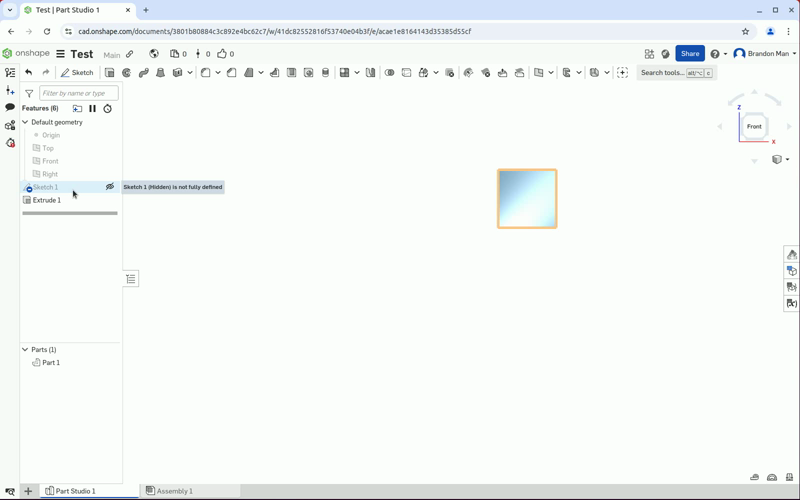
click(73, 189)
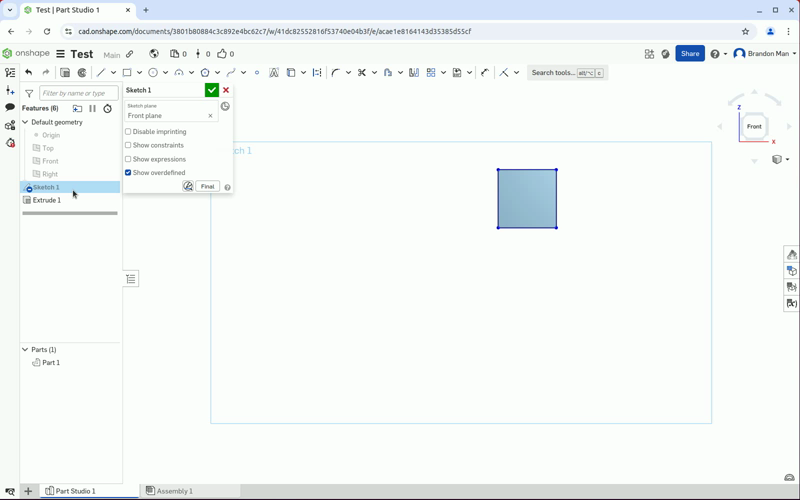
mouse_move(229, 92)
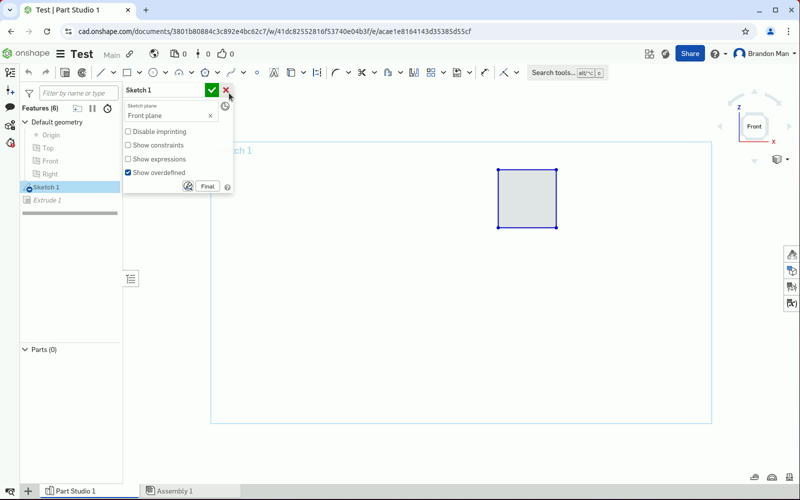
click(229, 92)
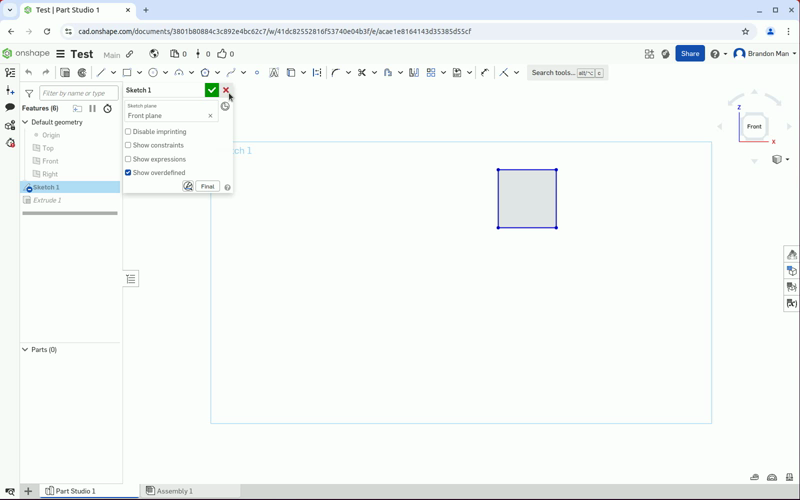
key(shift+s)
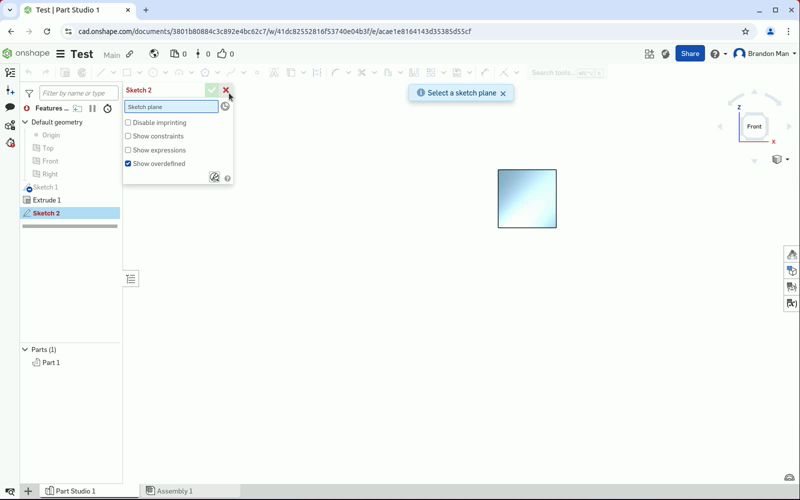
mouse_move(73, 163)
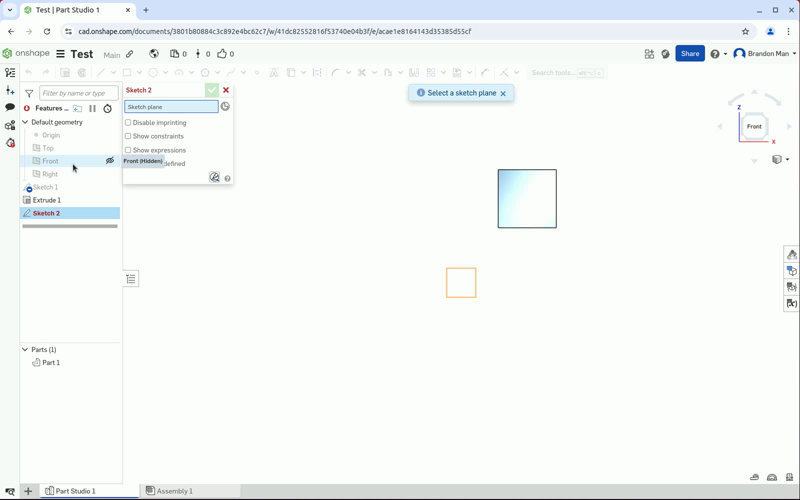
click(73, 163)
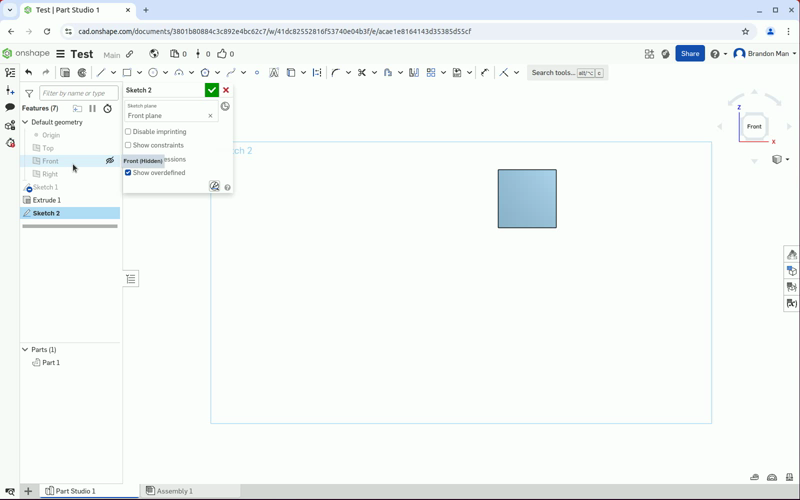
mouse_move(73, 352)
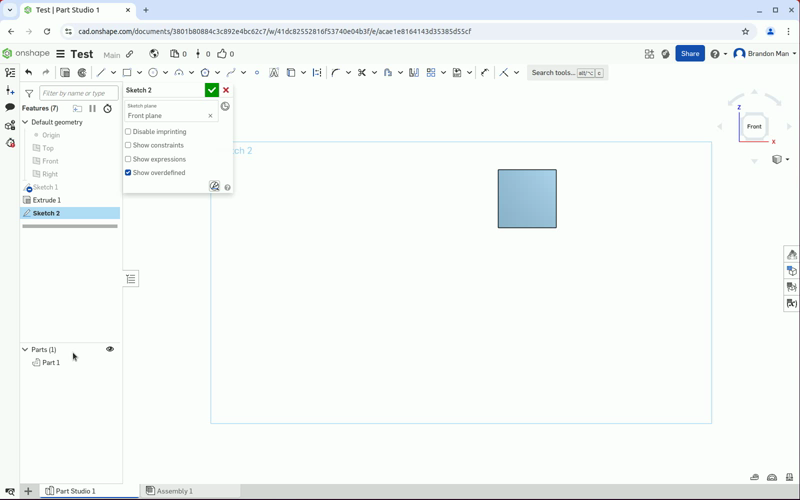
key(y)
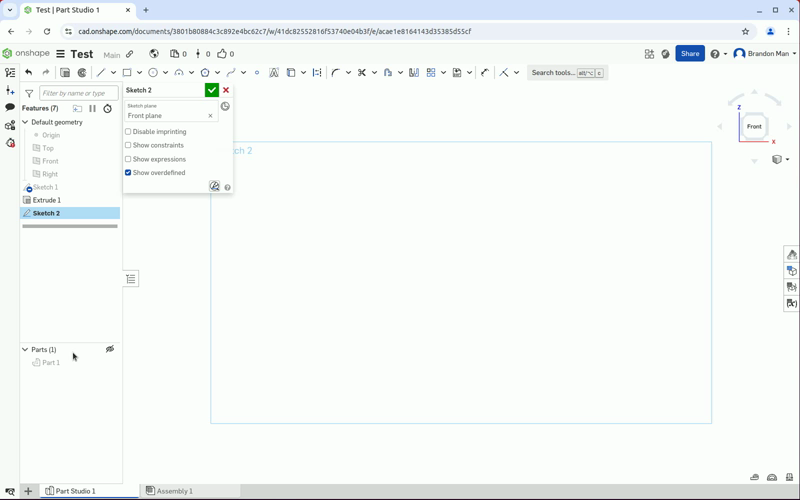
key(l)
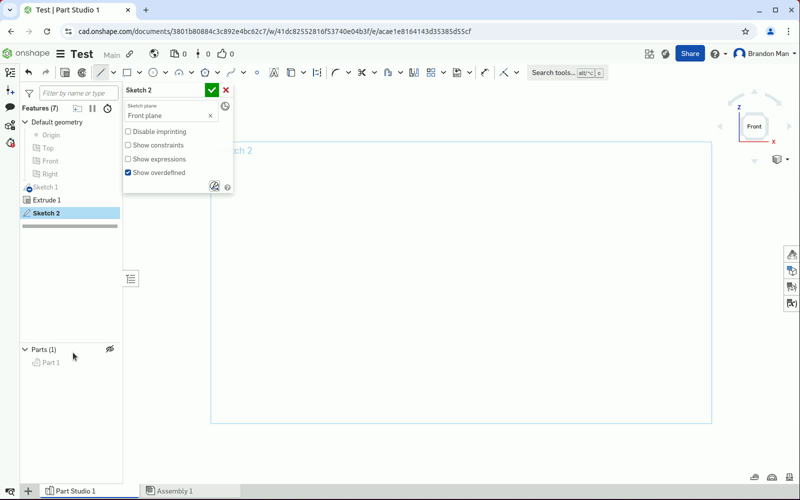
key_down(shift)
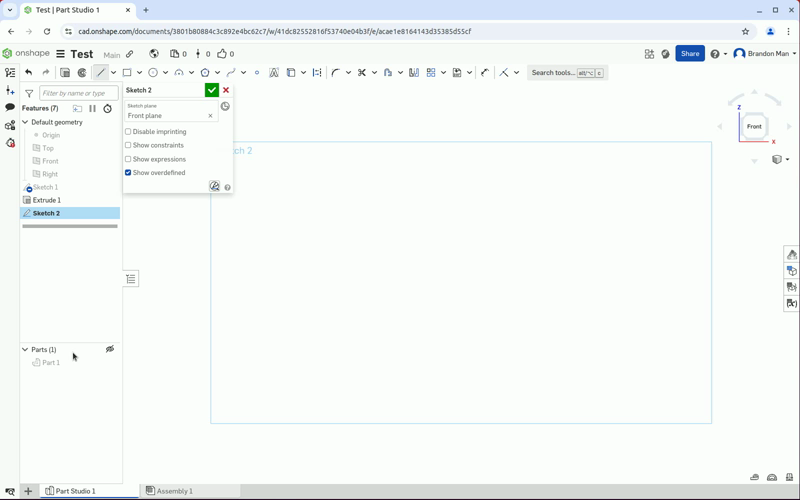
mouse_move(498, 227)
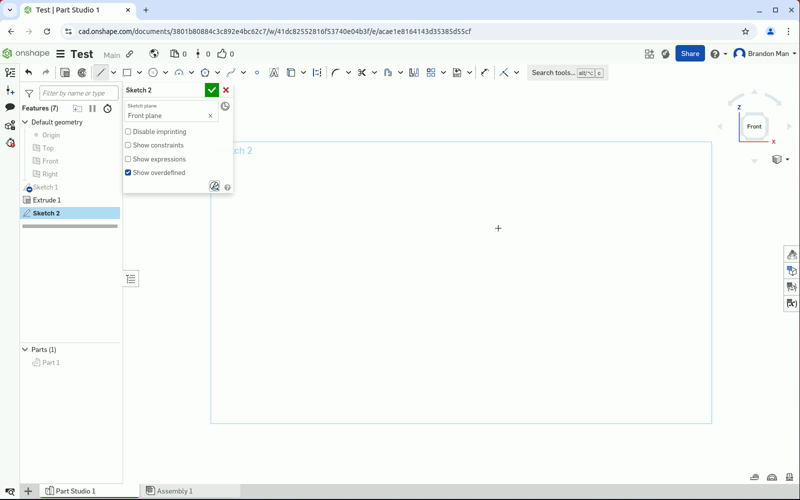
click(498, 227)
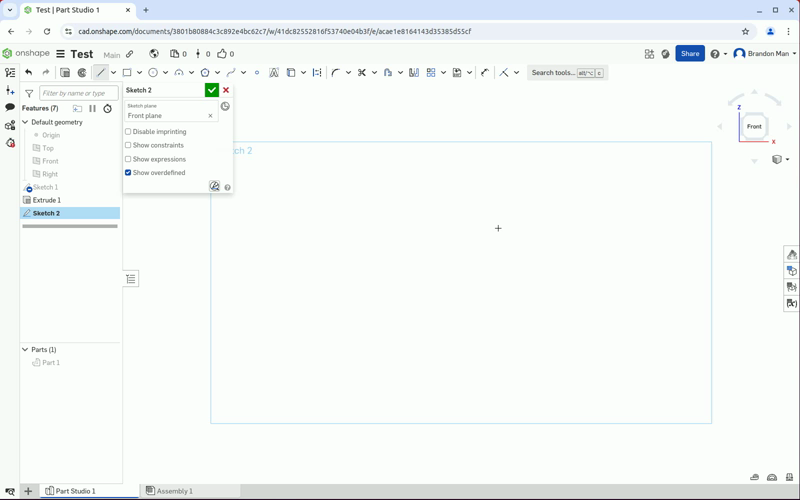
key_up(shift)
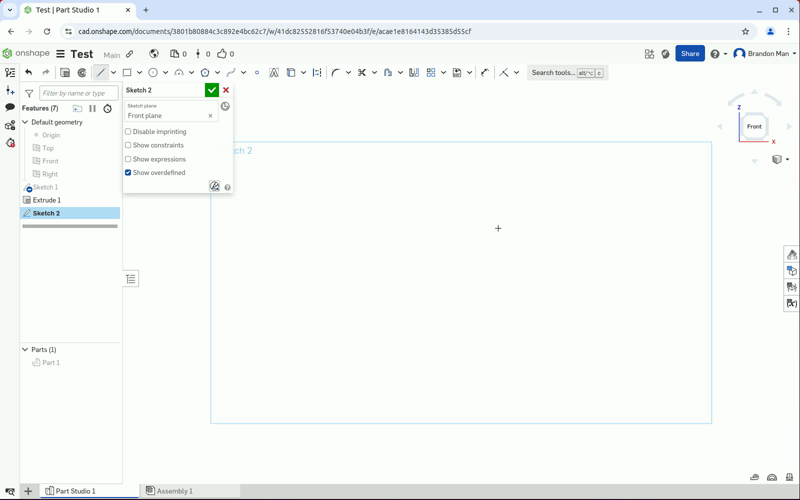
key_down(shift)
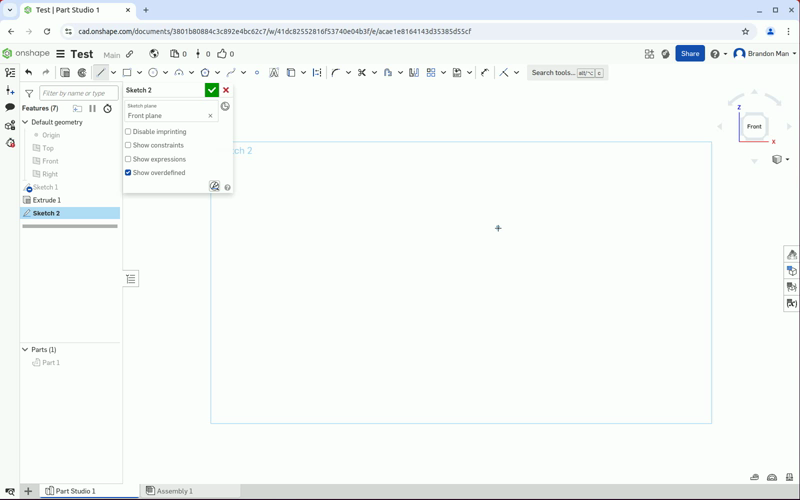
mouse_move(528, 227)
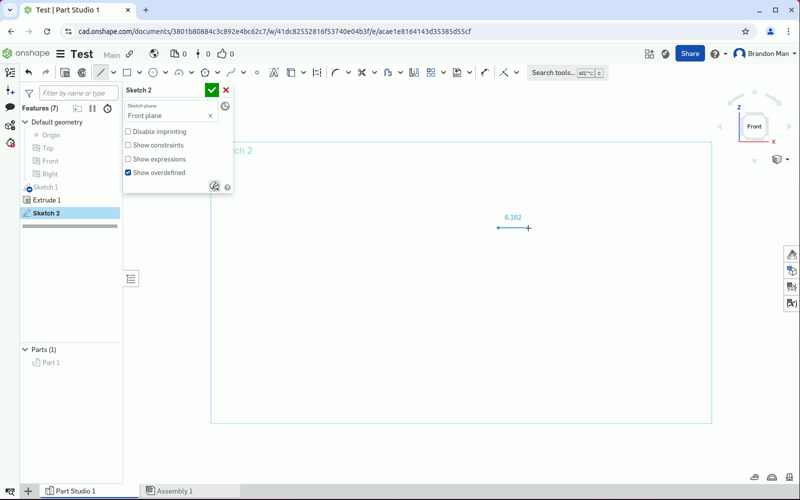
mouse_move(556, 227)
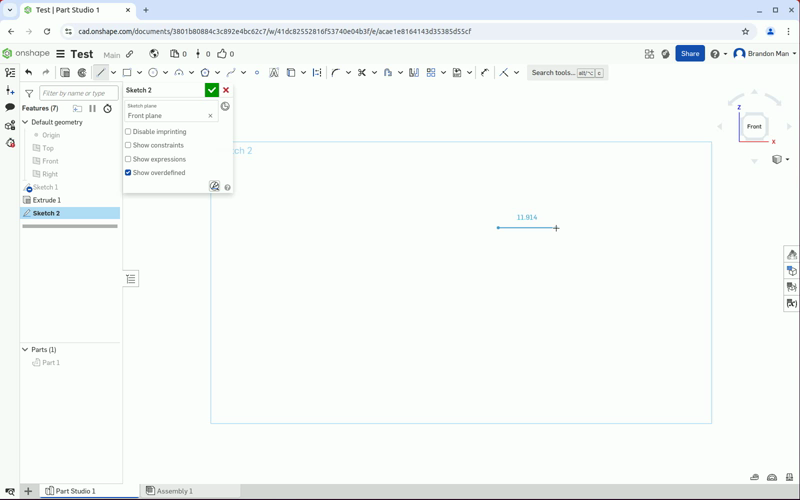
click(556, 227)
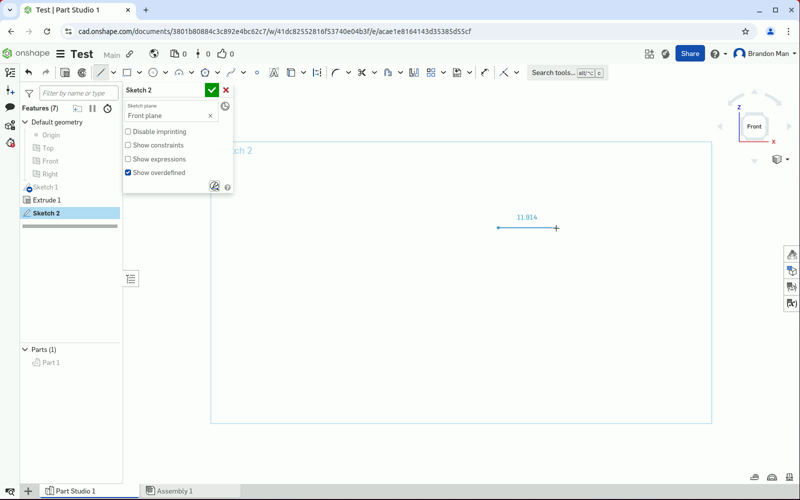
key_up(shift)
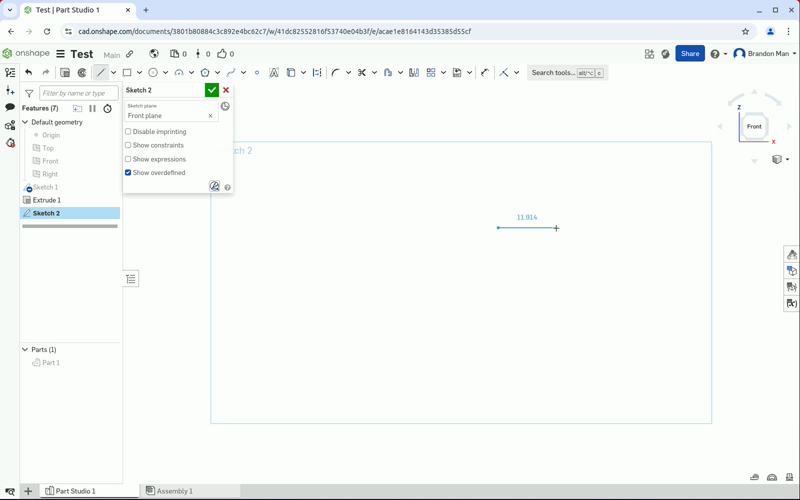
key_down(shift)
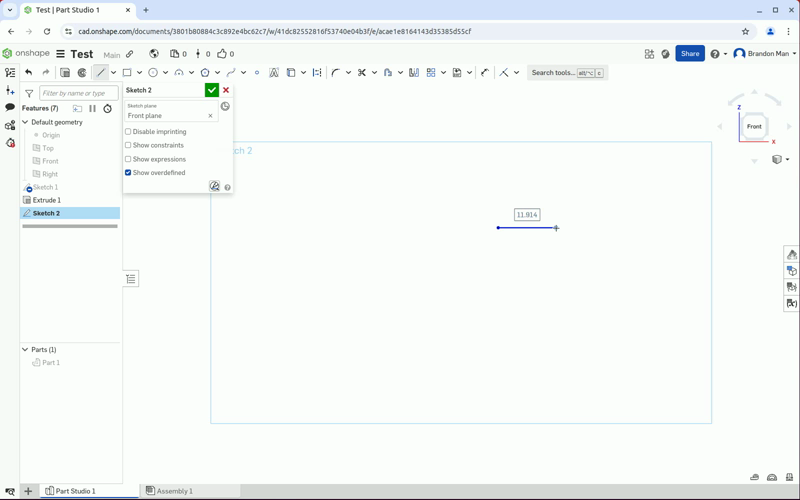
mouse_move(586, 227)
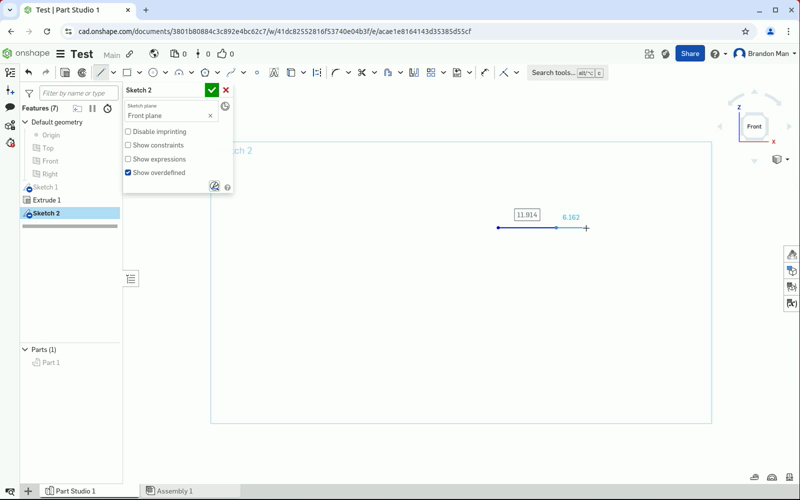
mouse_move(556, 169)
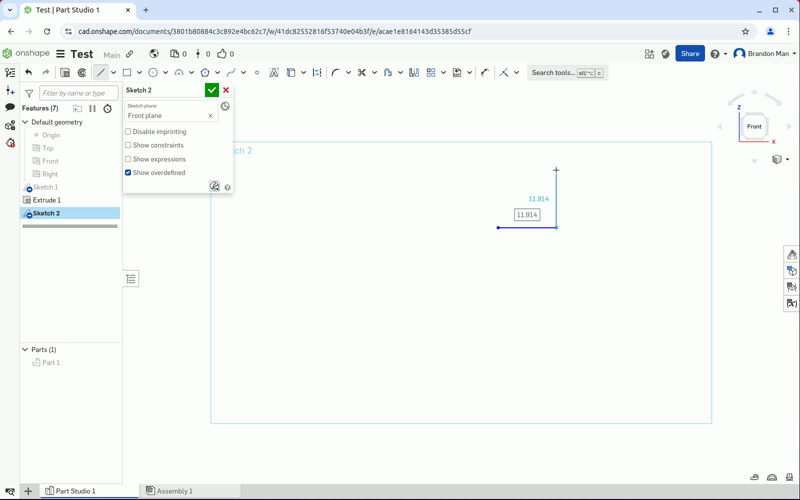
click(556, 169)
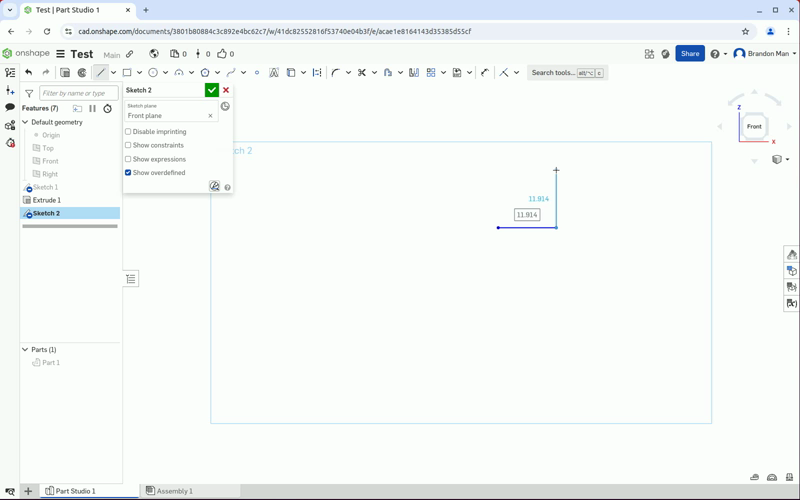
key_up(shift)
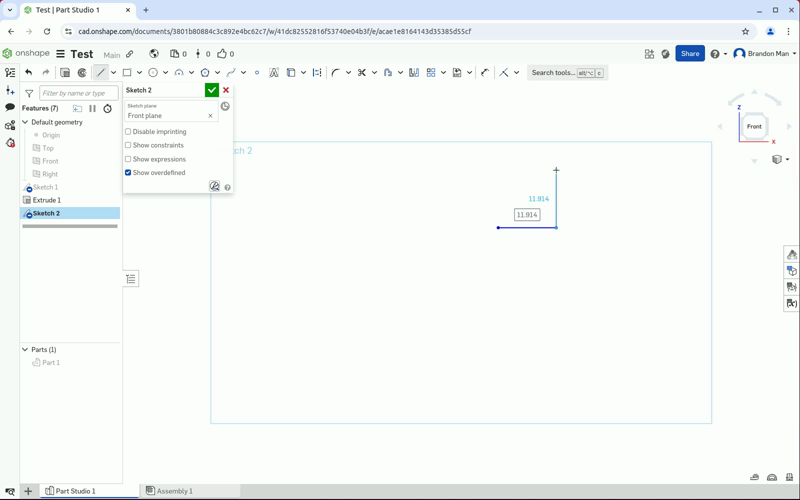
key_down(shift)
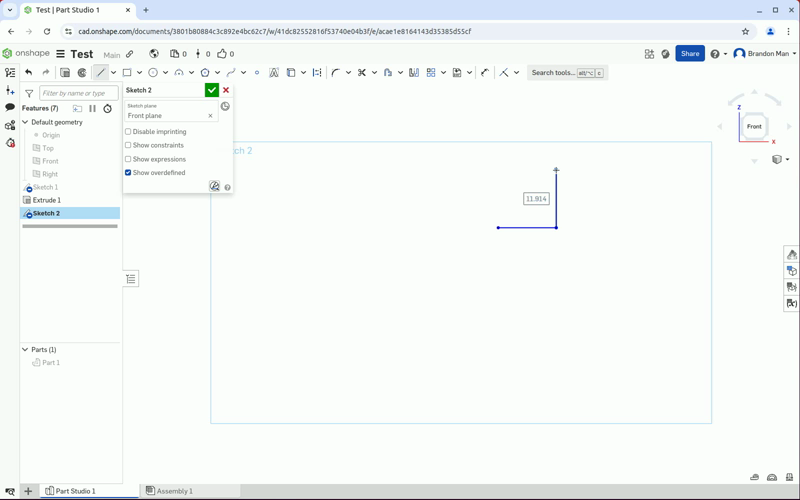
mouse_move(586, 169)
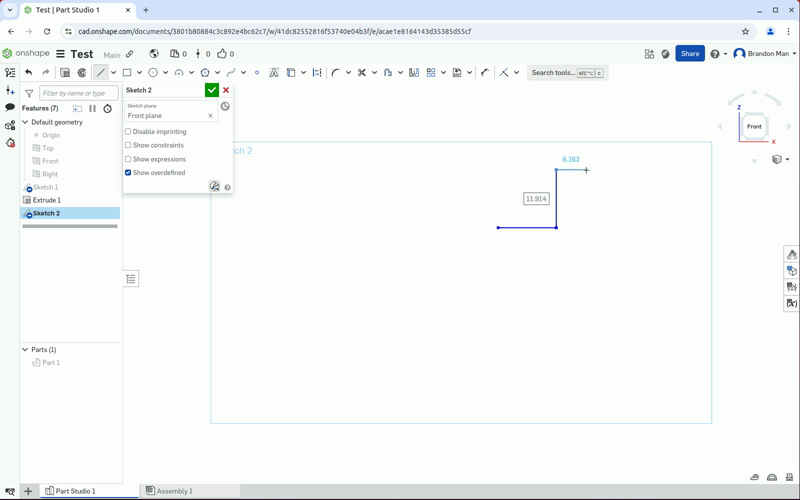
mouse_move(498, 169)
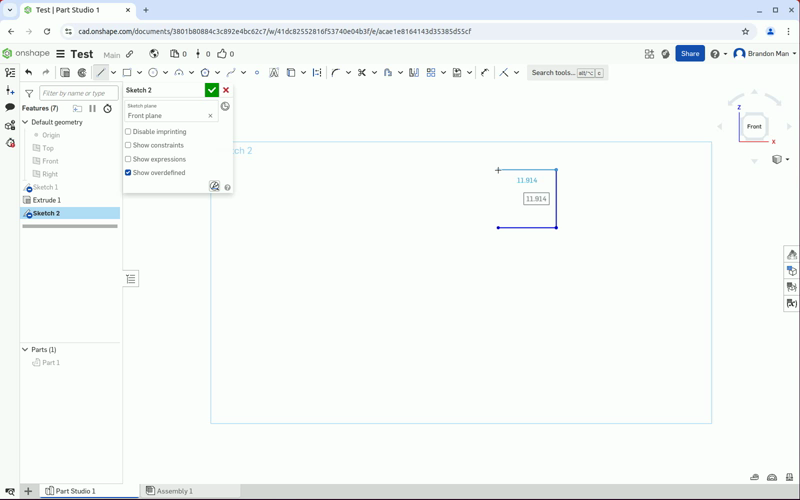
click(498, 169)
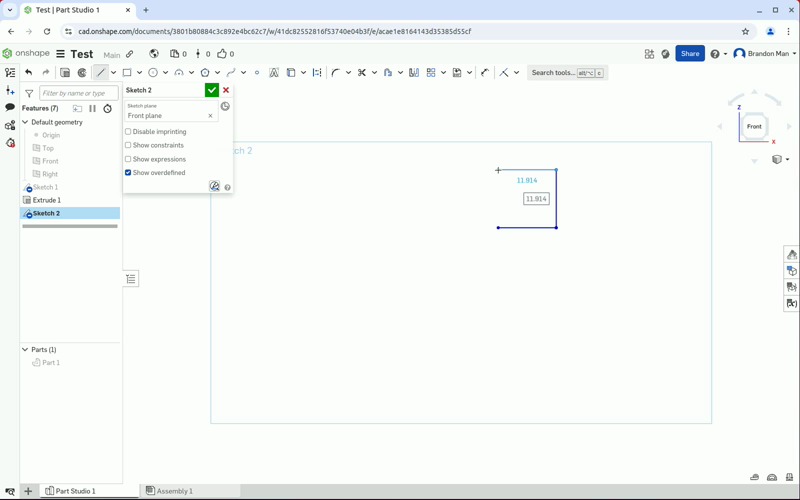
key_up(shift)
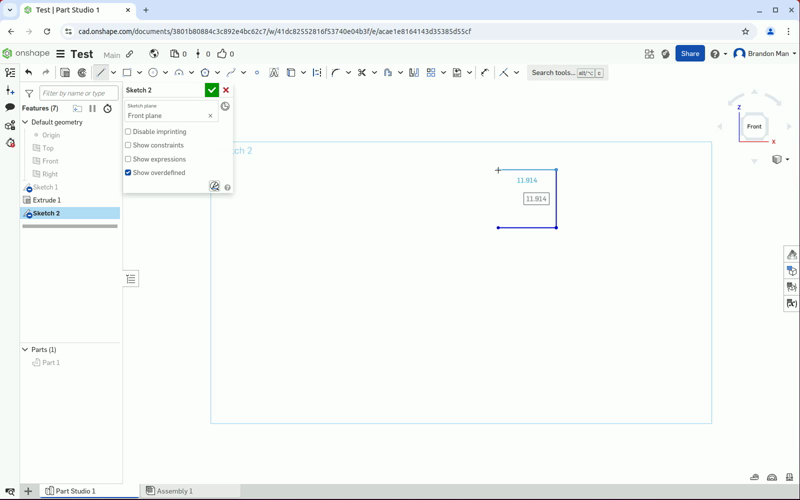
mouse_move(528, 169)
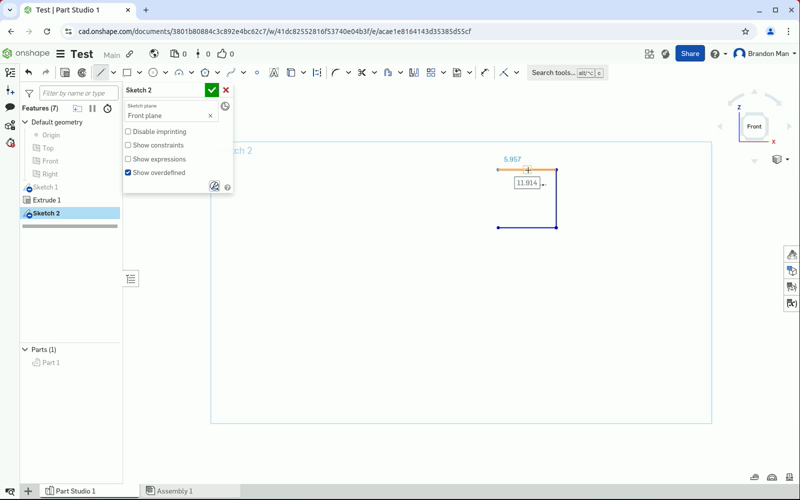
key_down(shift)
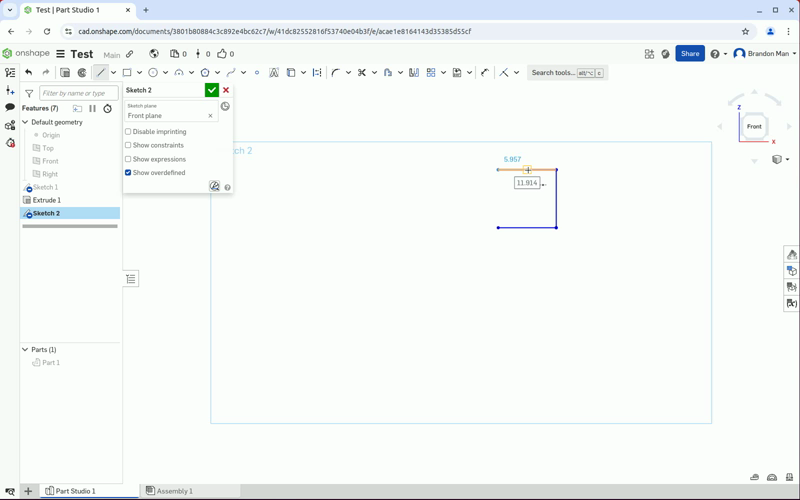
mouse_move(498, 227)
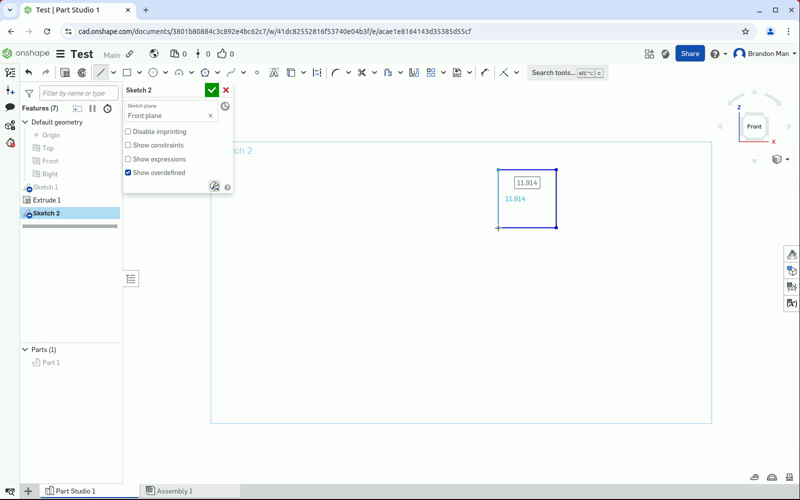
key_up(shift)
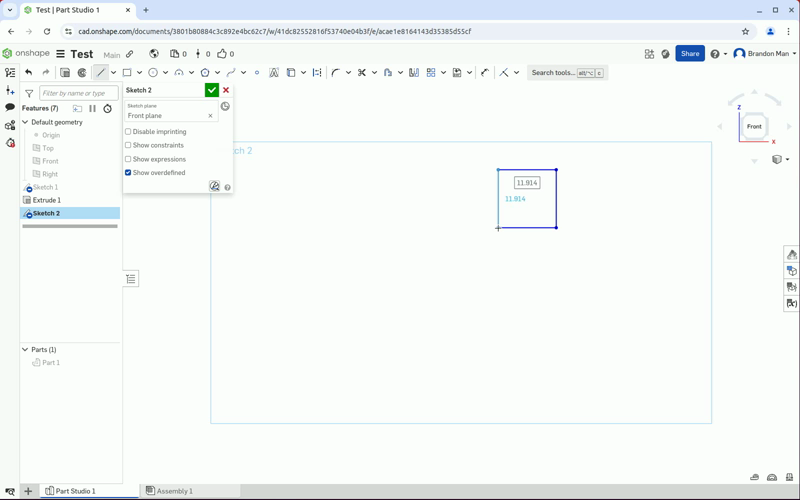
click(498, 227)
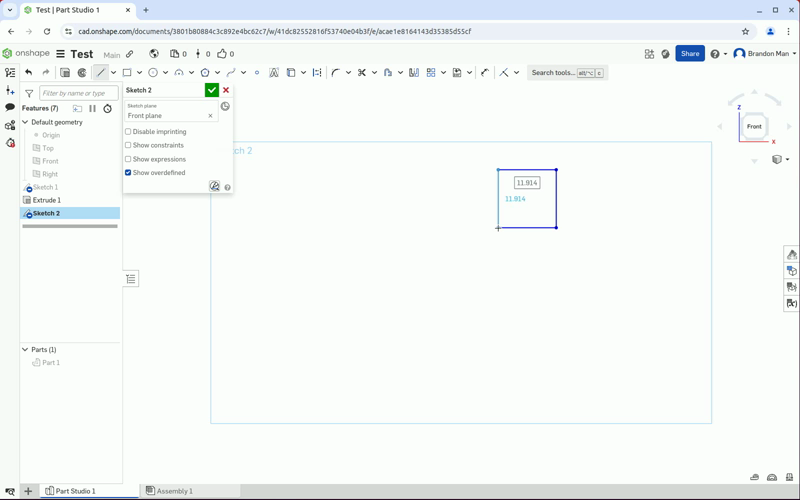
key(esc)
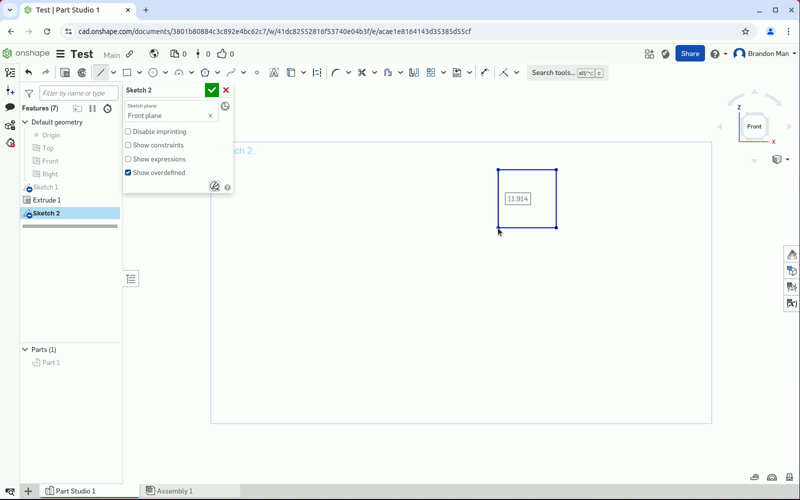
mouse_move(533, 180)
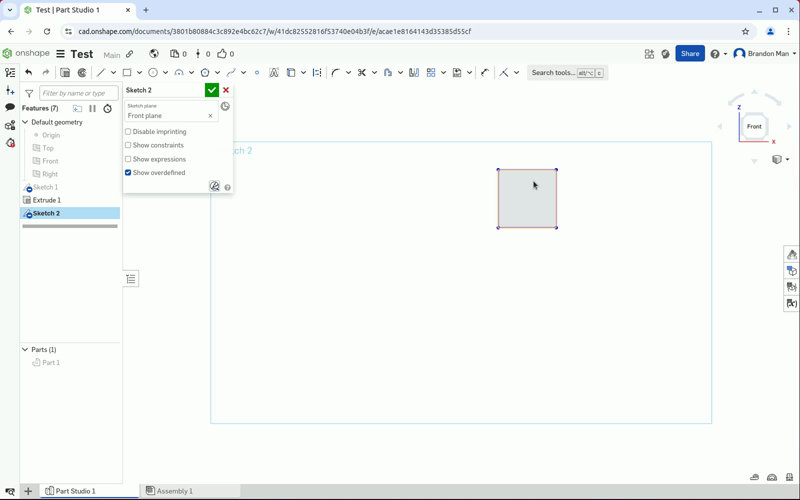
click(533, 180)
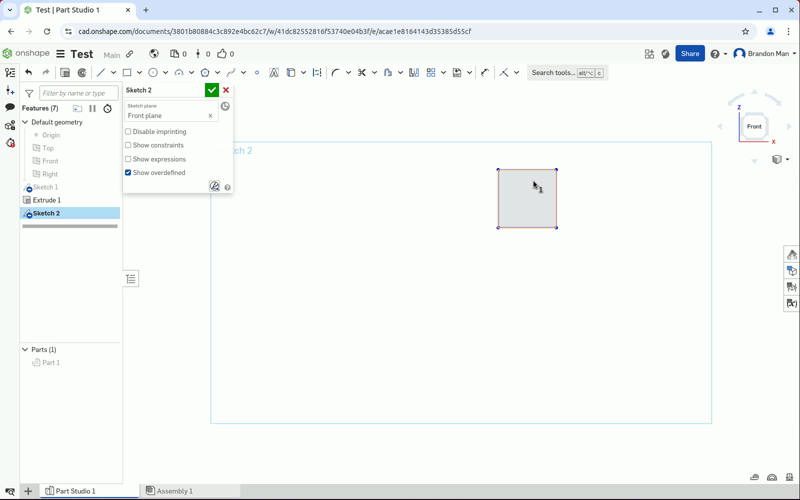
mouse_move(73, 352)
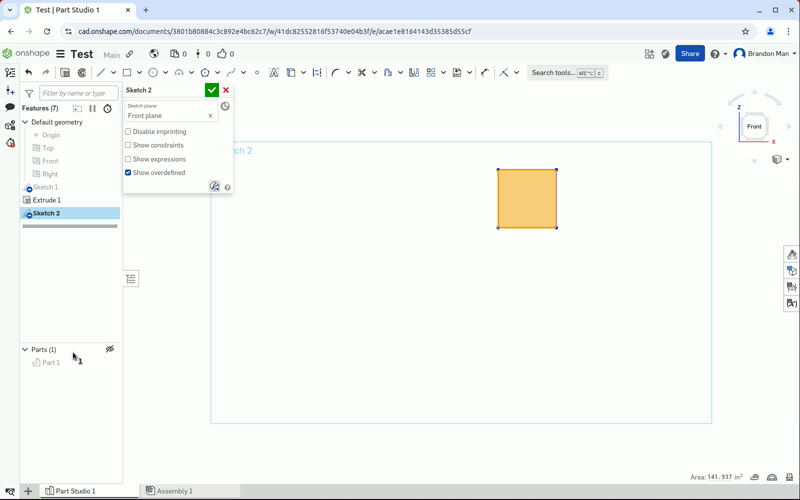
key(shift+y)
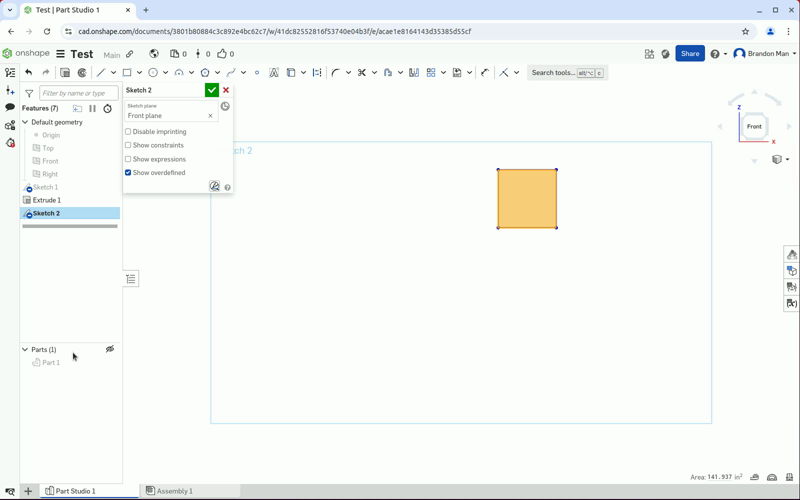
key(shift+e)
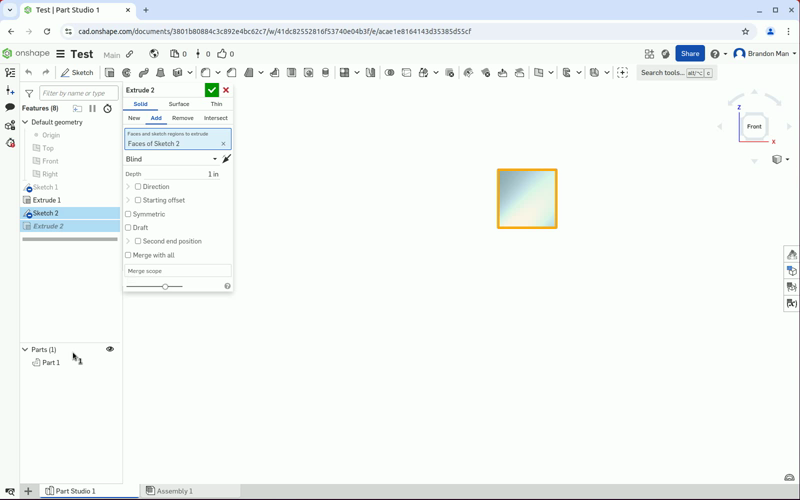
mouse_move(143, 106)
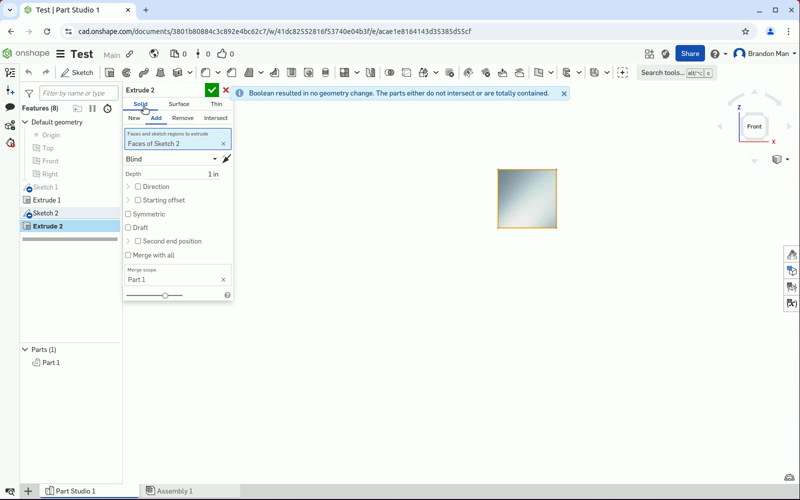
click(143, 106)
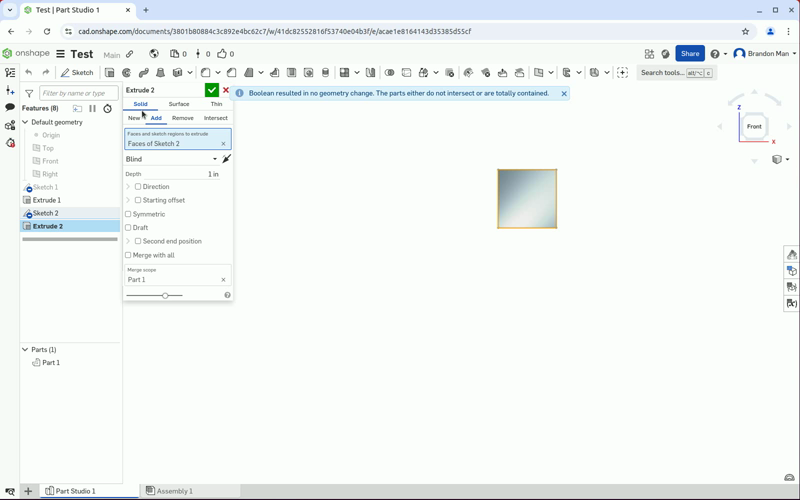
mouse_move(137, 120)
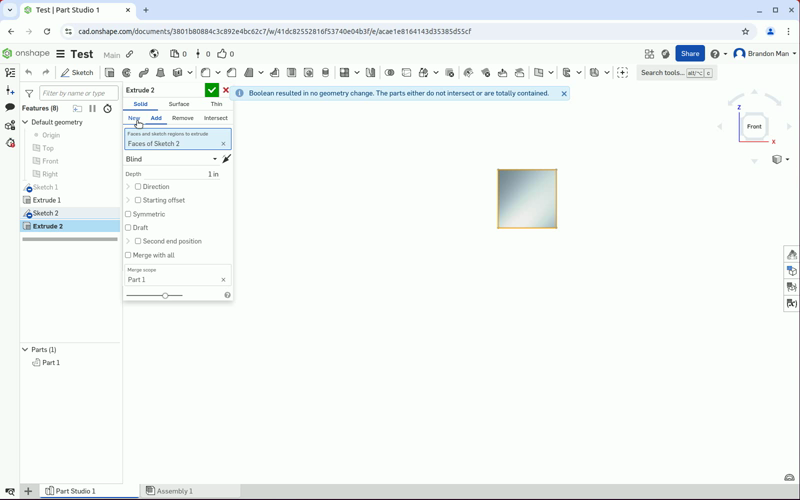
click(137, 120)
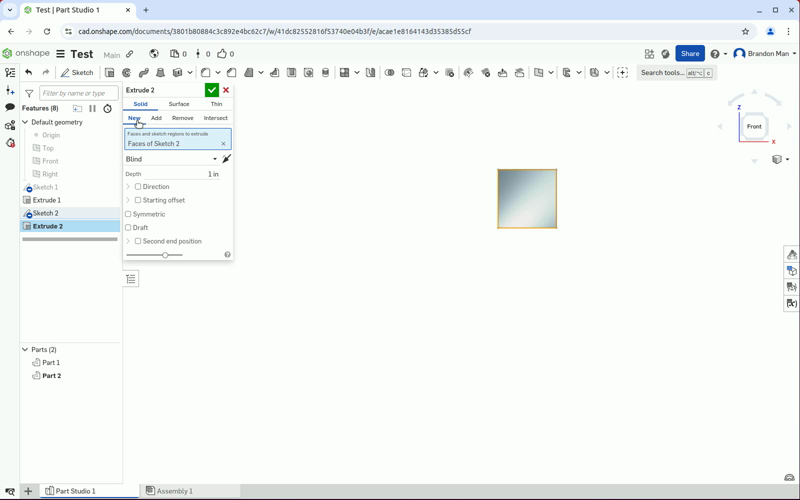
key(tab, 4)
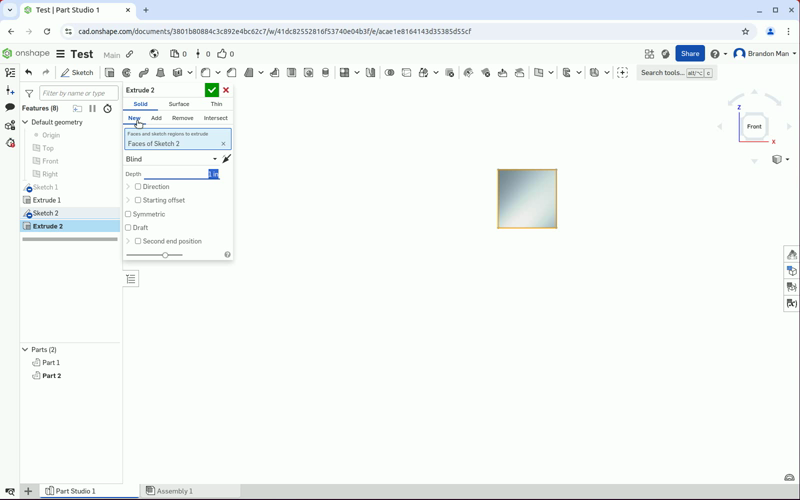
text(19.016)
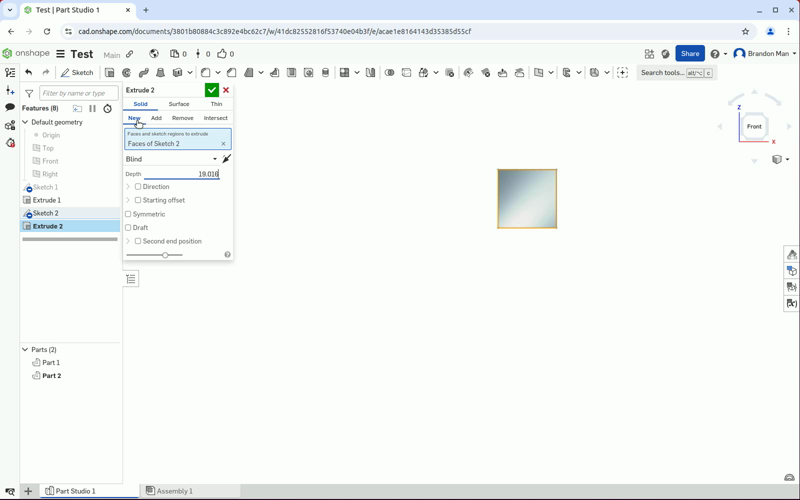
key(enter)
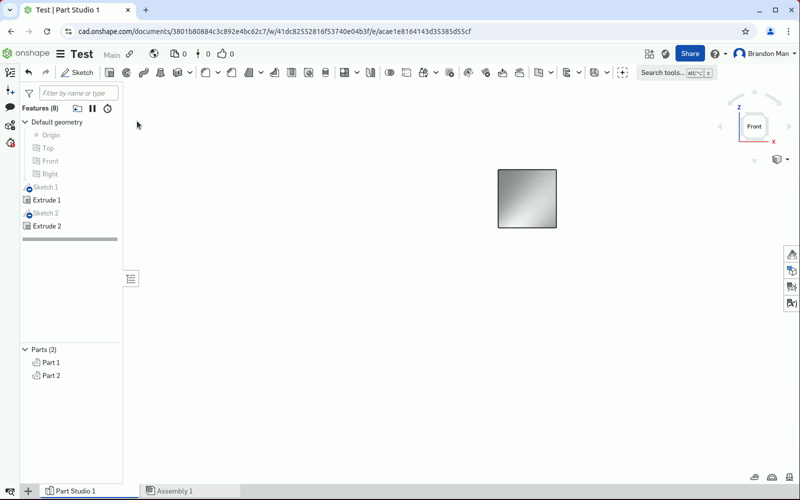
key(shift+h)
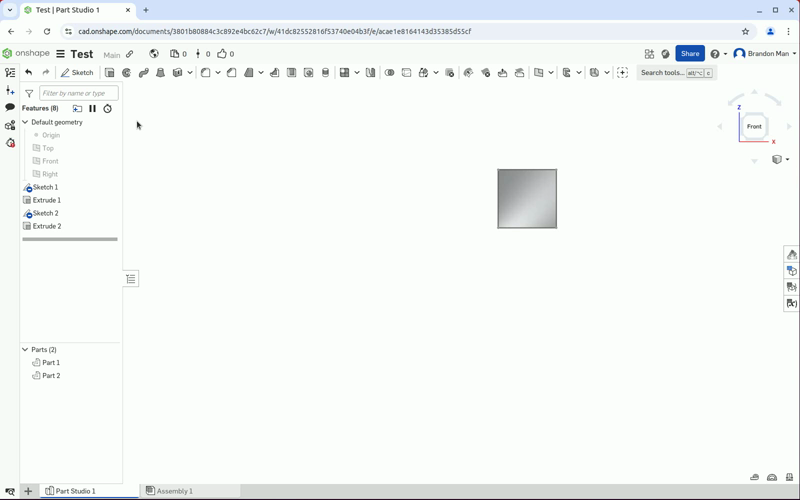
key(shift+h)
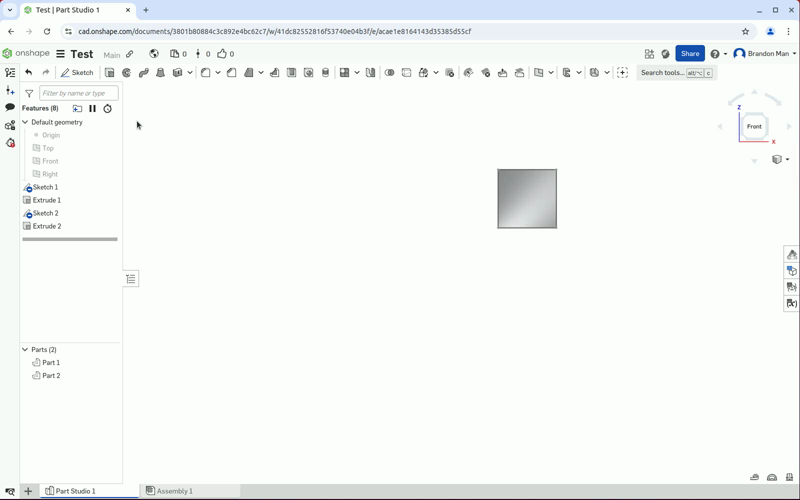
key(shift+7)
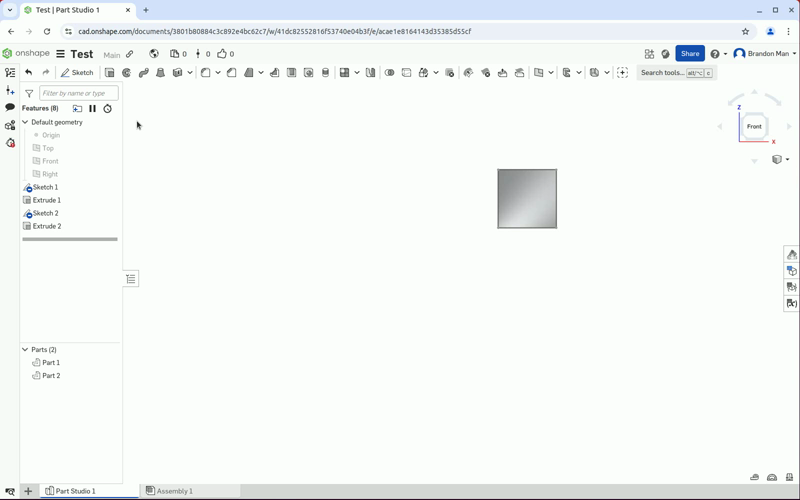
key(left, 2)
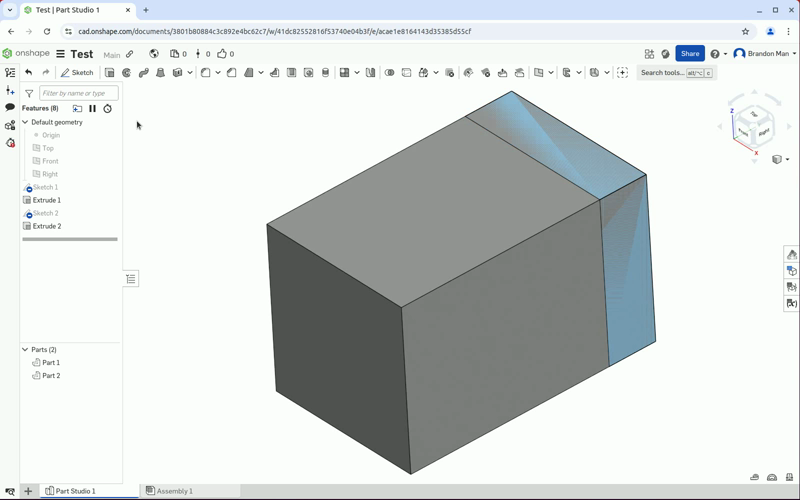
key(down, 2)
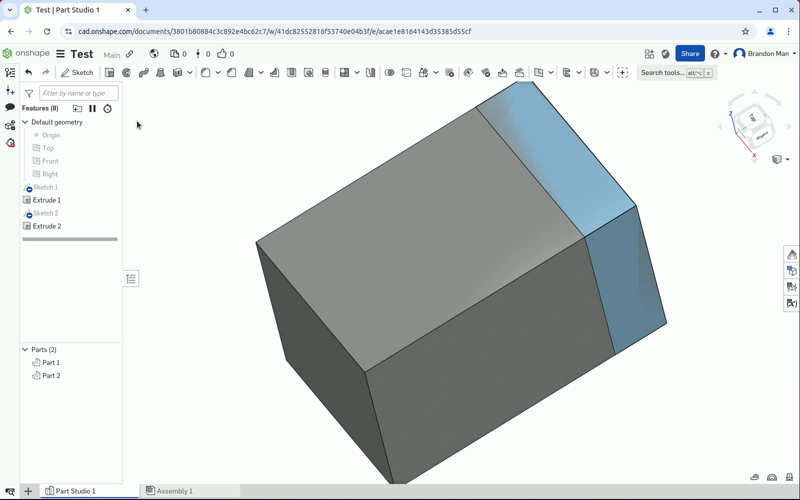
key(up, 2)
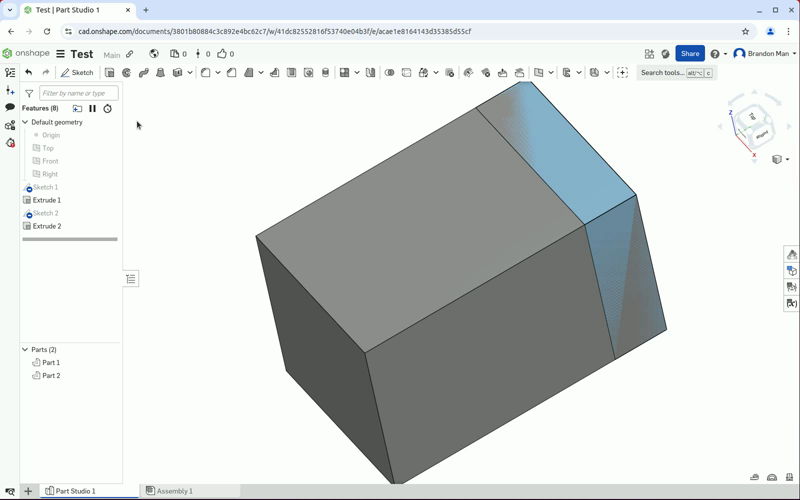
key(right, 2)
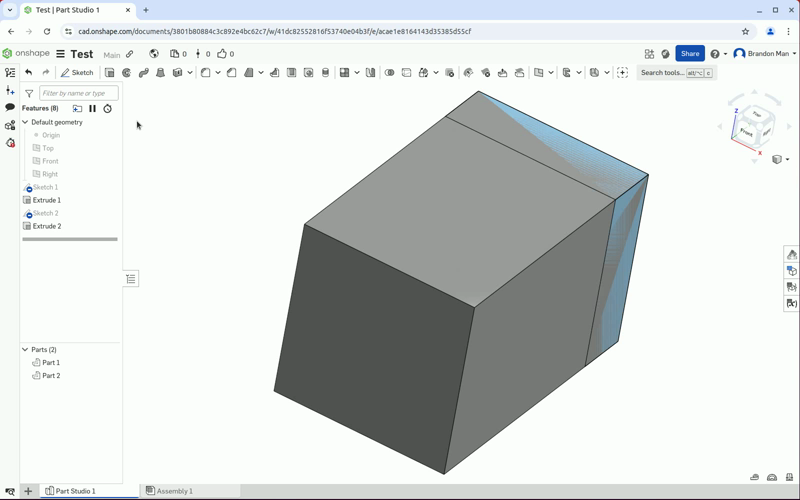
mouse_move(73, 189)
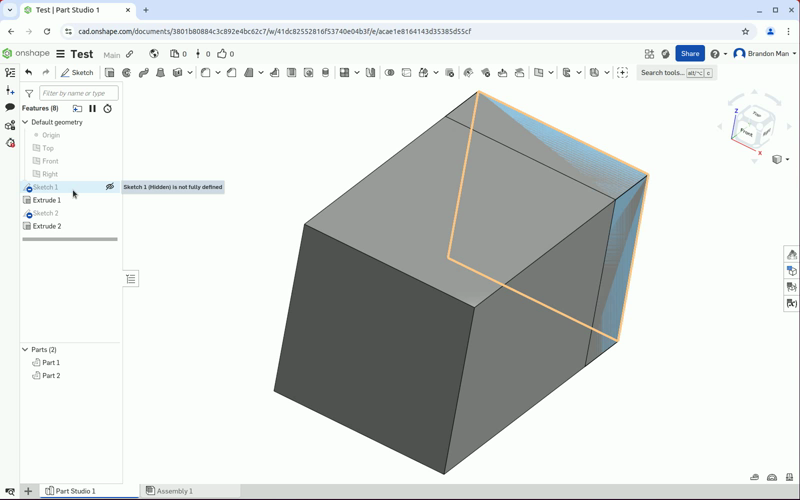
click(73, 189)